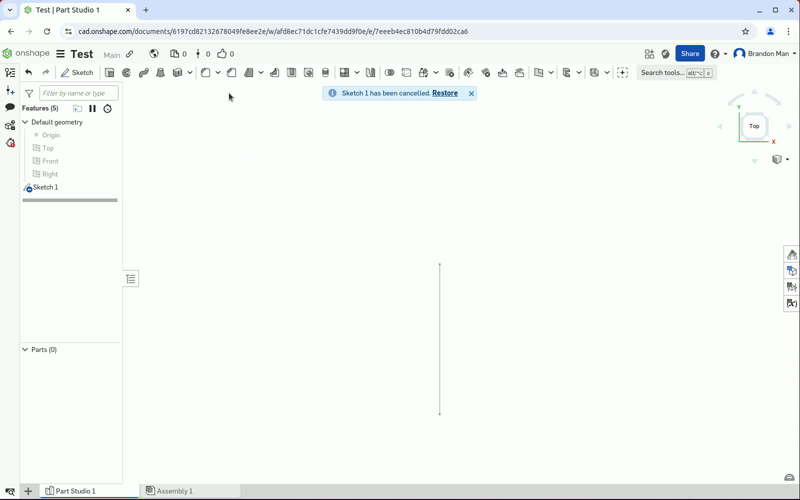
key(shift+h)
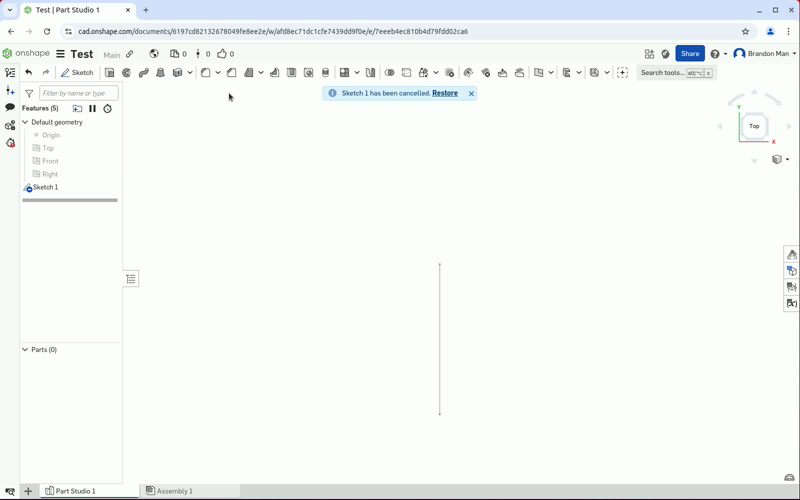
key(shift+s)
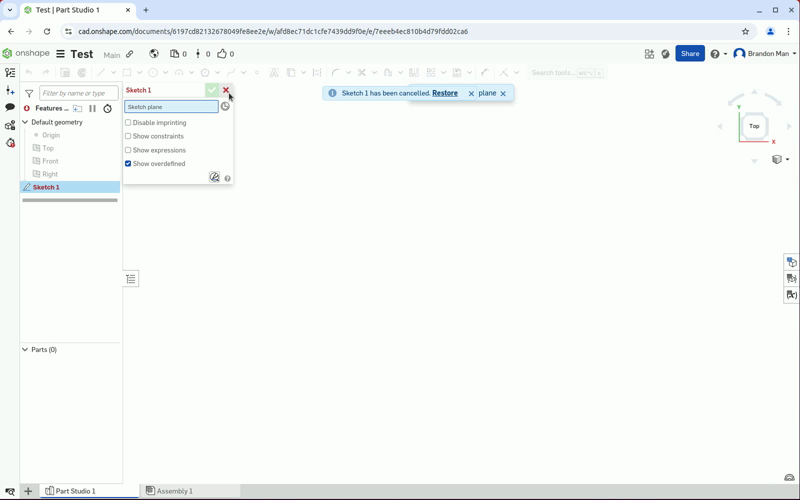
mouse_move(73, 150)
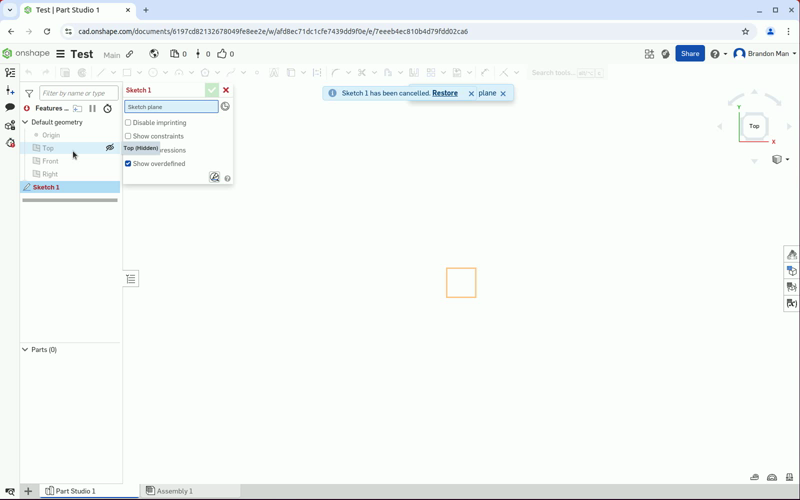
click(73, 150)
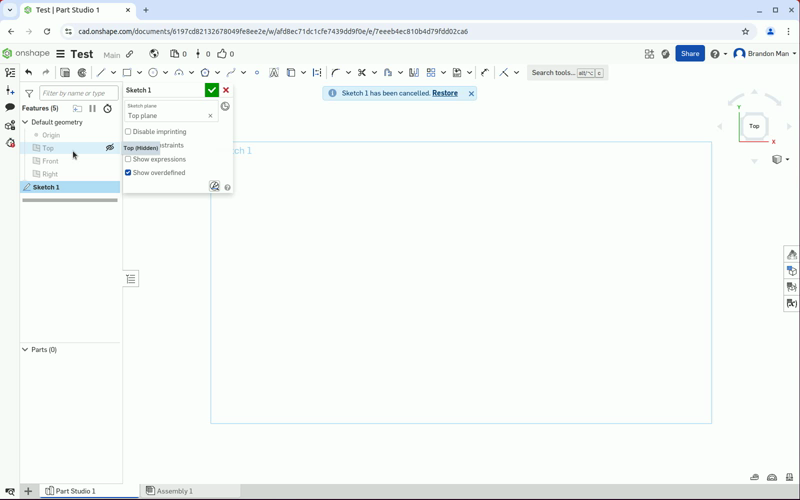
mouse_move(73, 352)
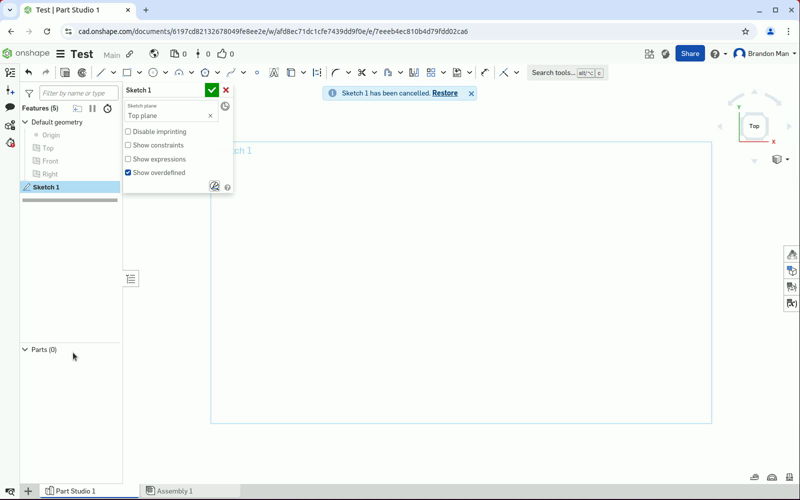
key(y)
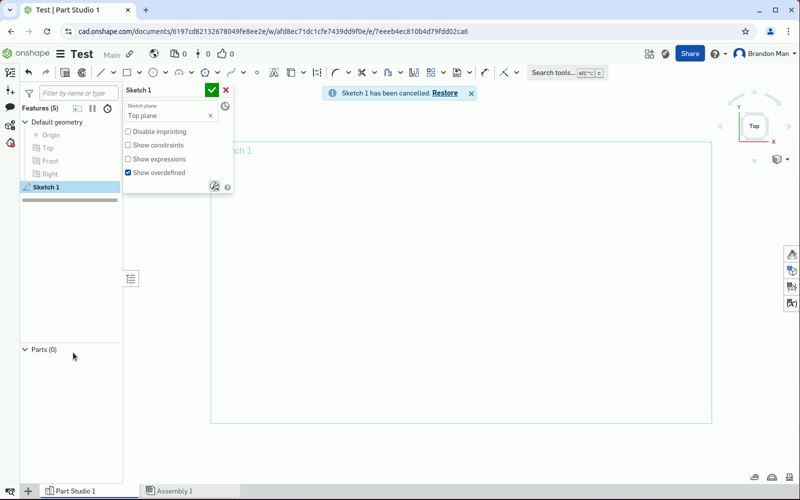
key(l)
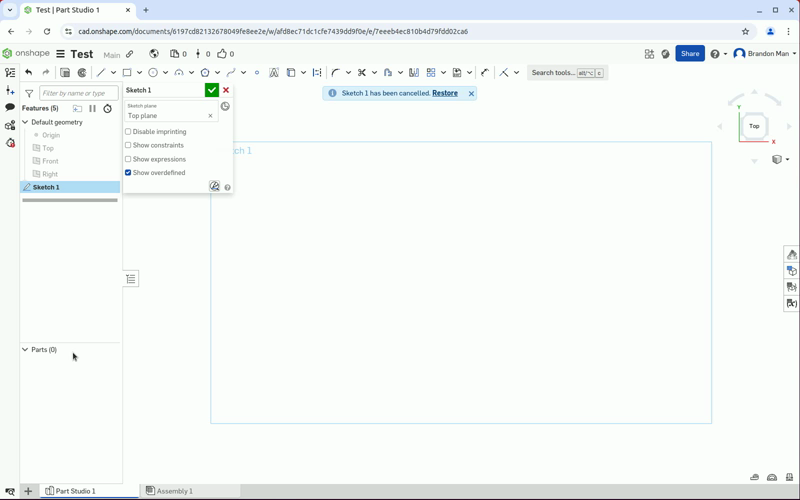
key_down(shift)
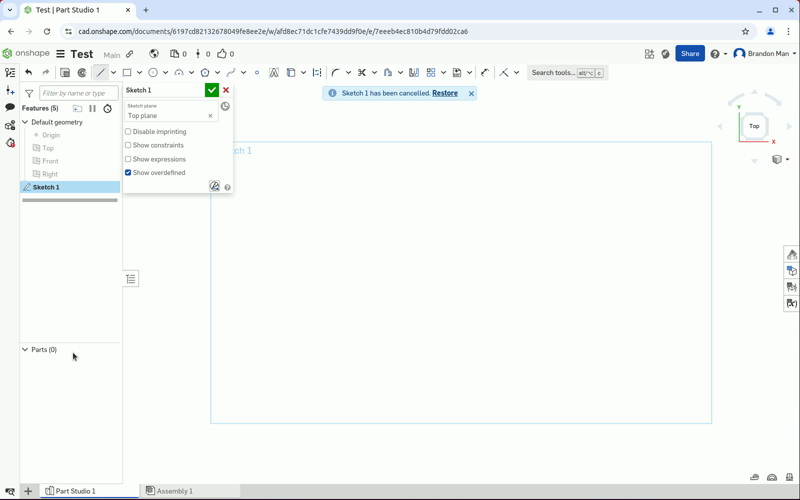
mouse_move(365, 259)
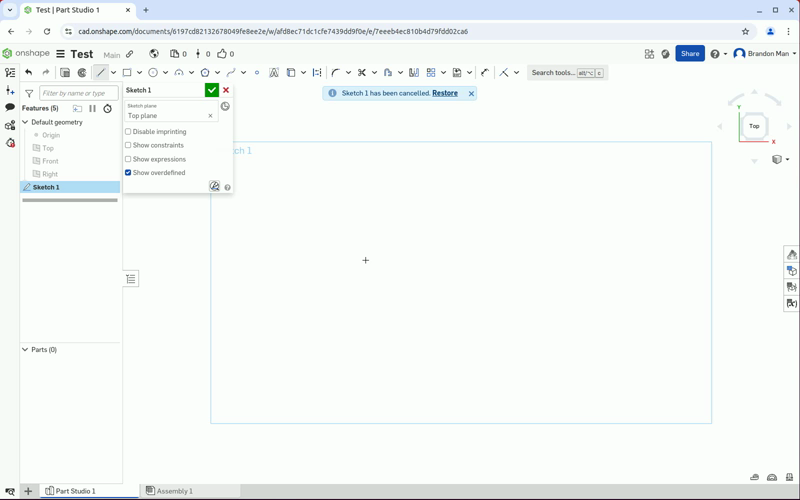
click(365, 259)
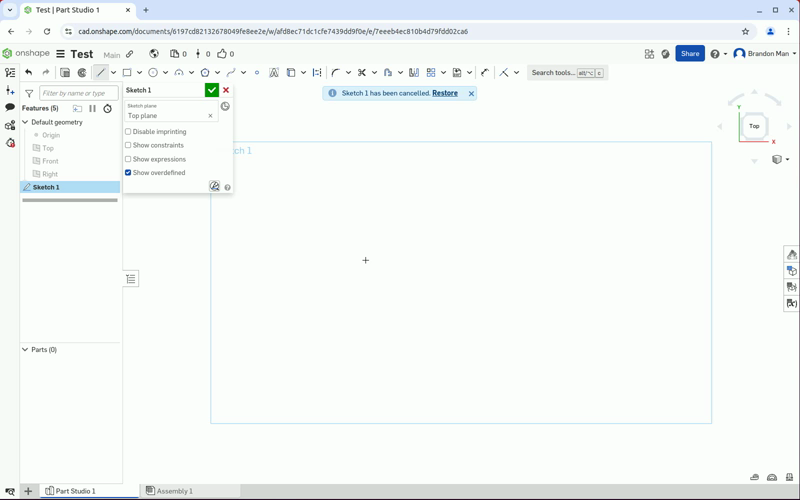
key_up(shift)
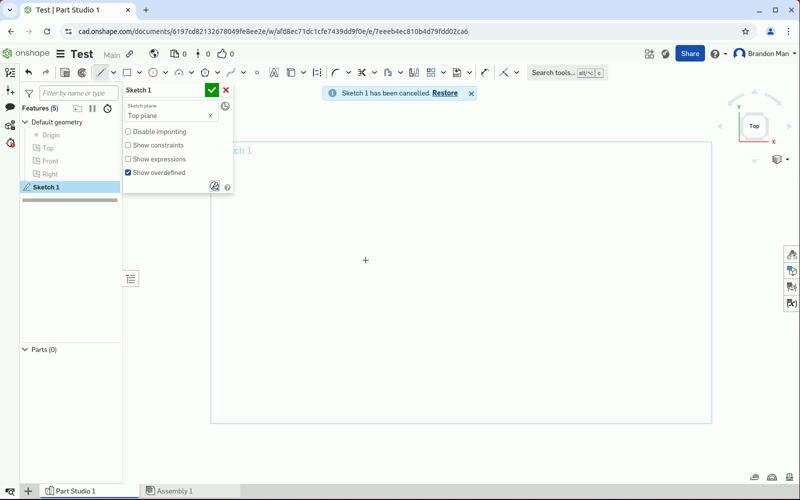
key_down(shift)
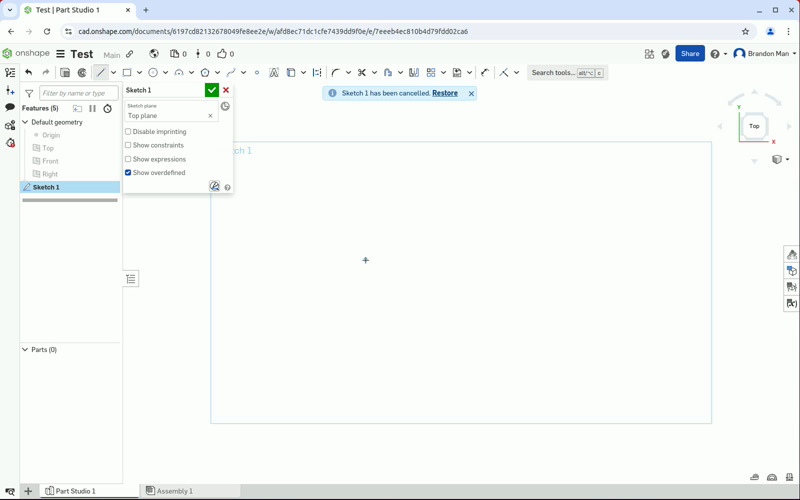
mouse_move(395, 259)
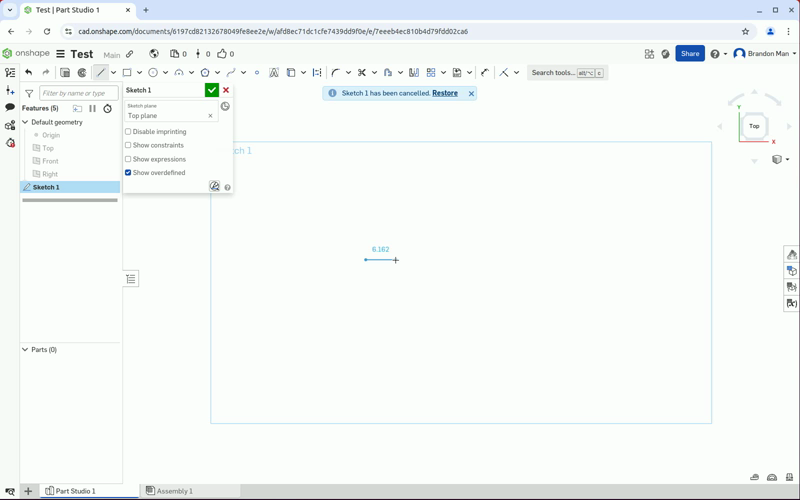
mouse_move(374, 259)
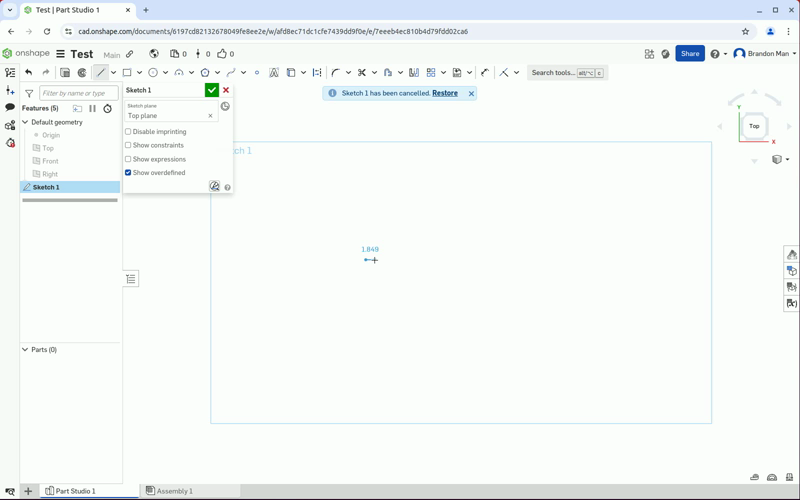
click(374, 259)
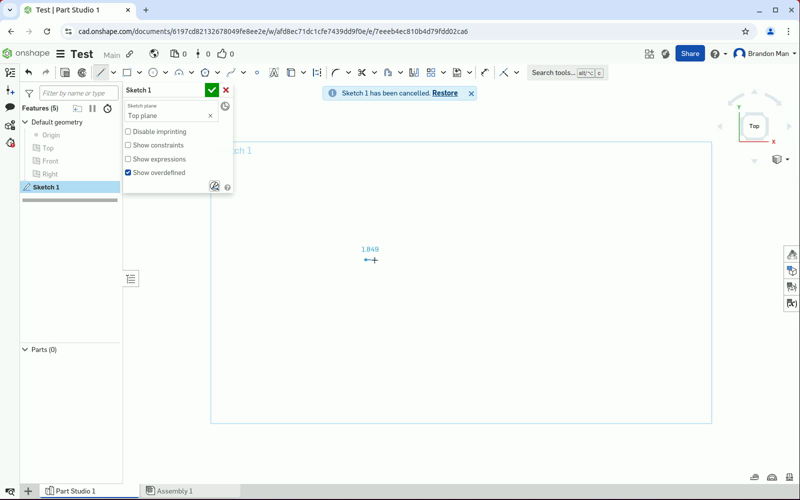
key_up(shift)
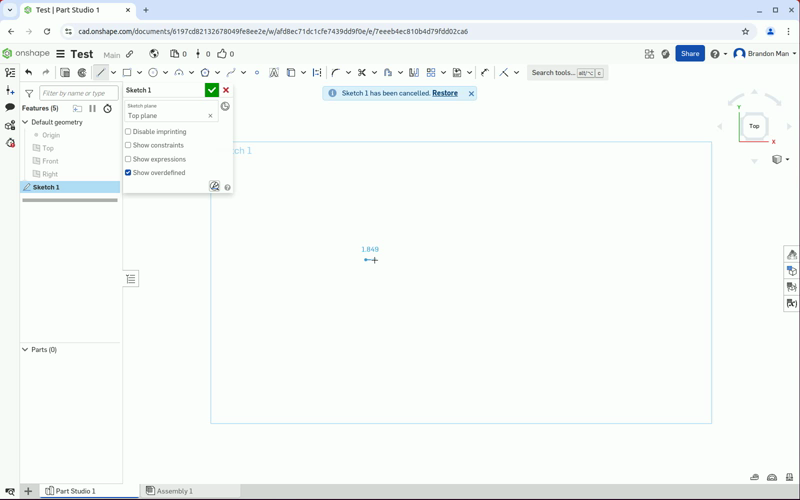
key_down(shift)
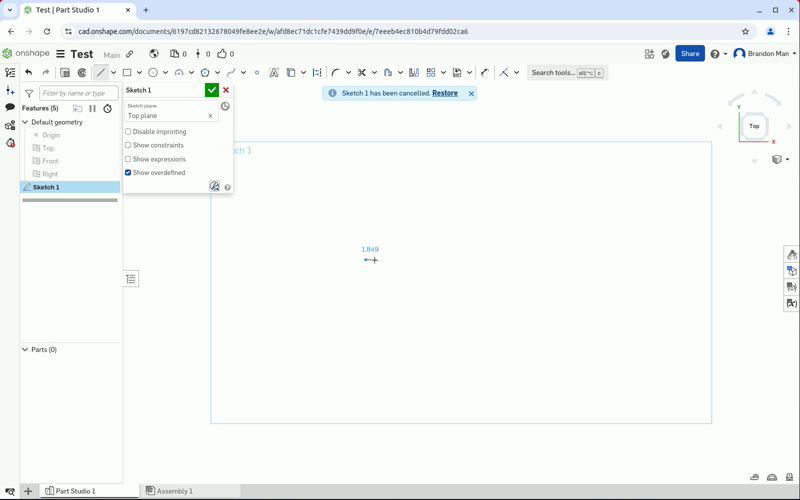
mouse_move(374, 174)
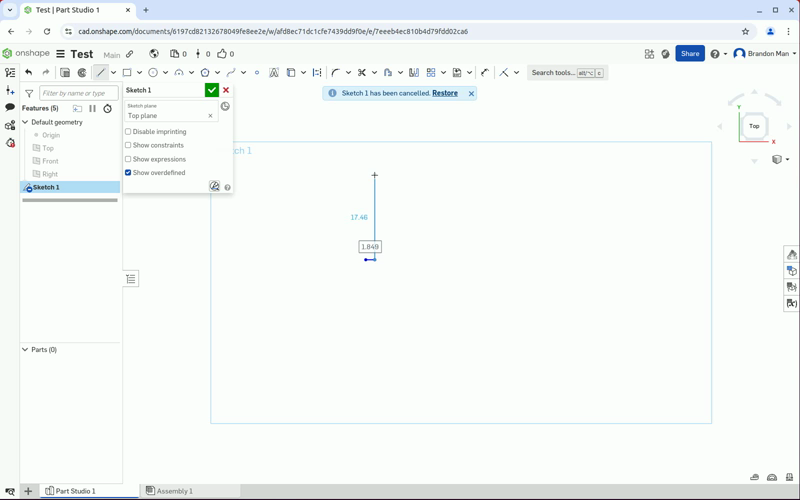
click(374, 174)
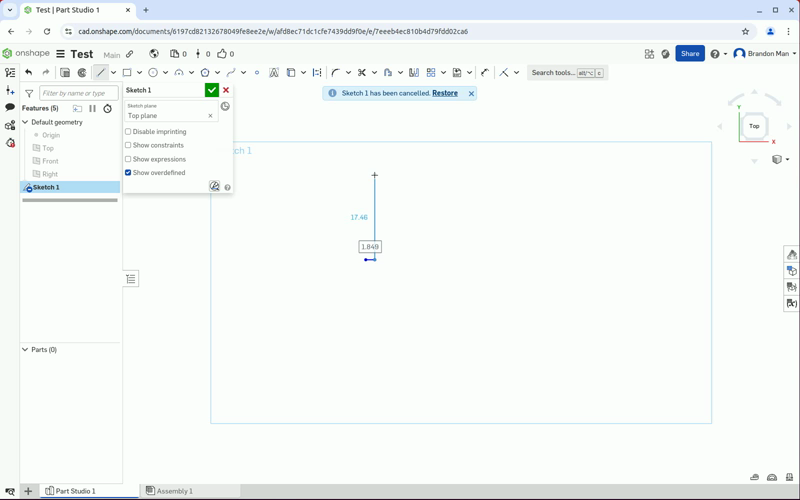
key_up(shift)
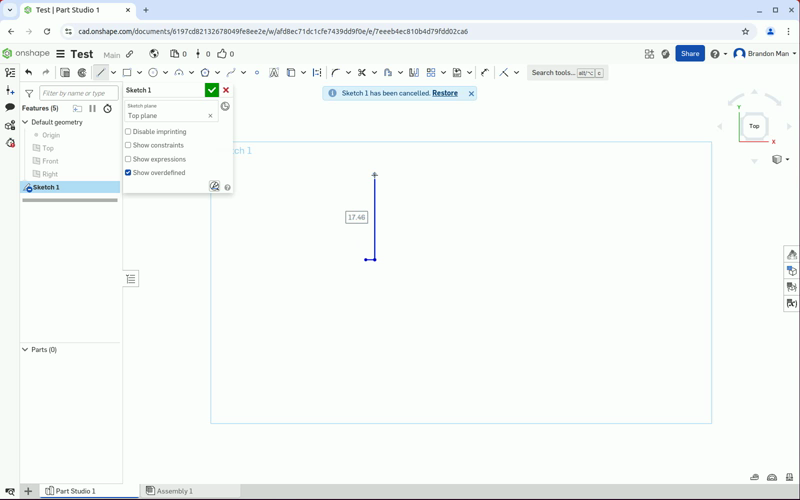
key_down(shift)
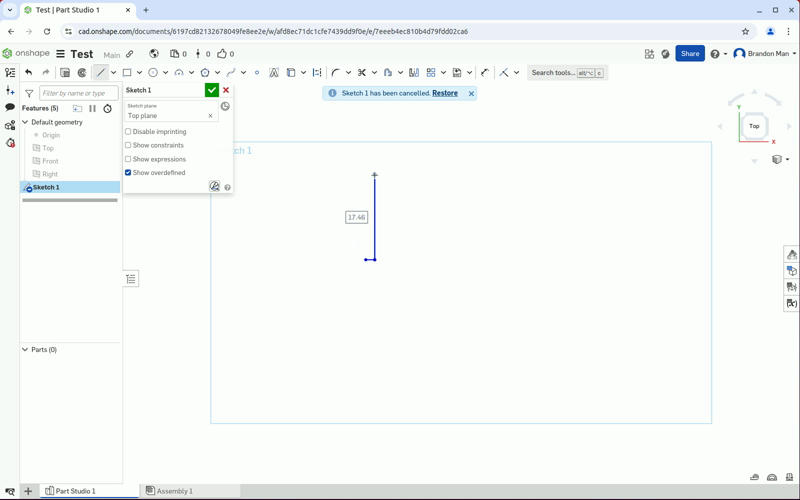
mouse_move(404, 174)
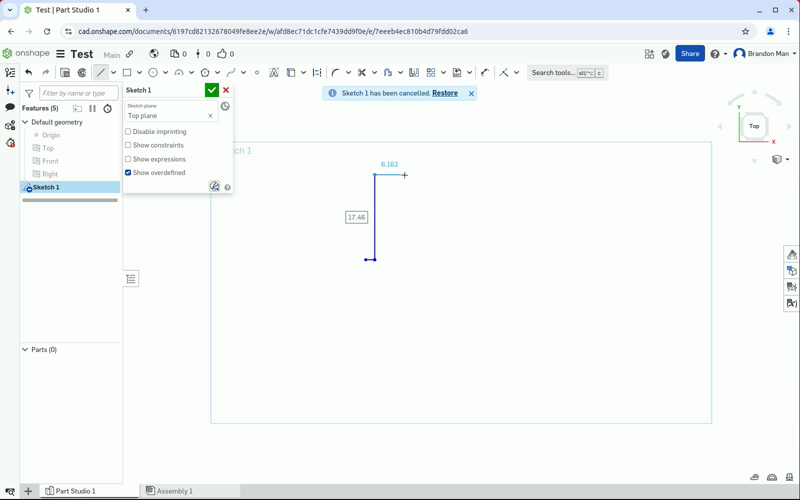
mouse_move(365, 174)
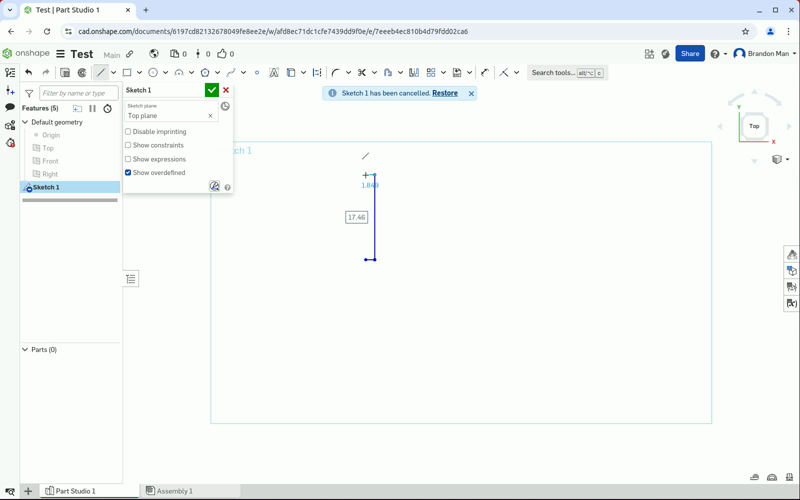
click(365, 174)
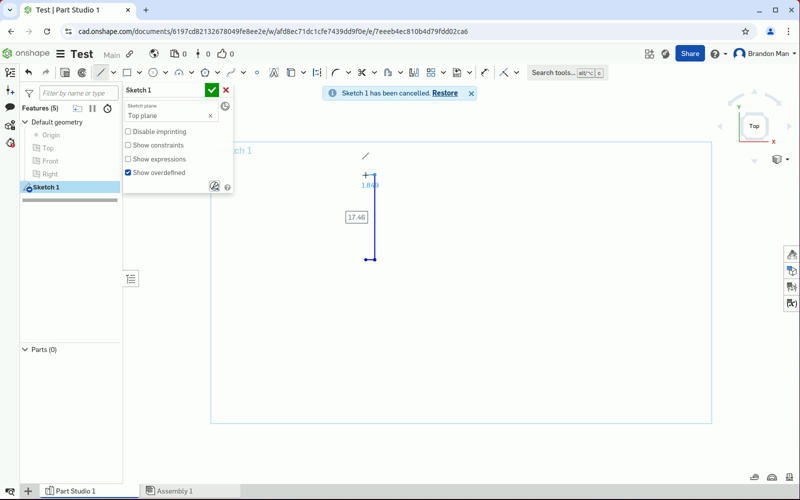
key_up(shift)
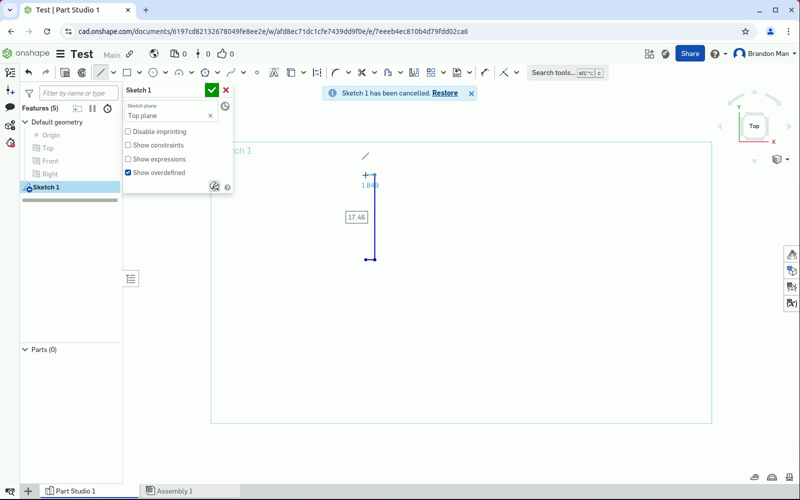
key_down(shift)
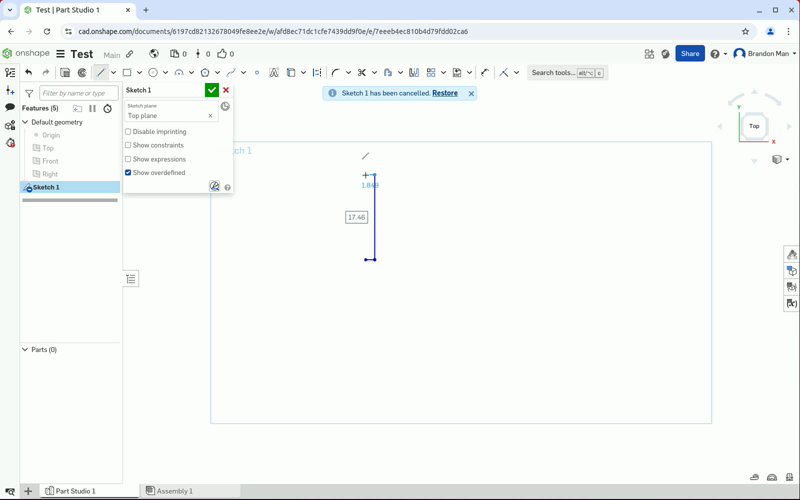
mouse_move(365, 259)
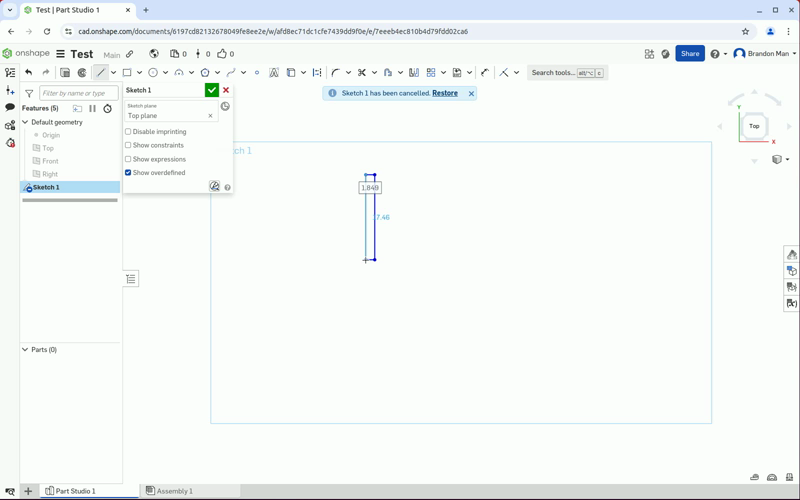
key_up(shift)
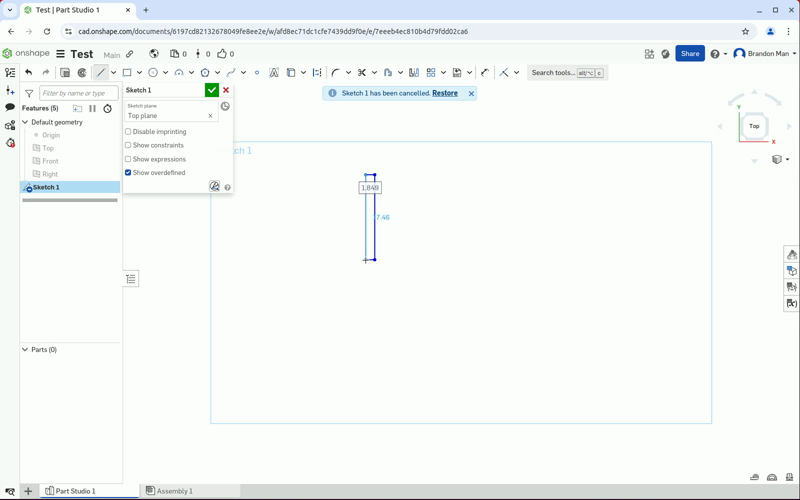
click(365, 259)
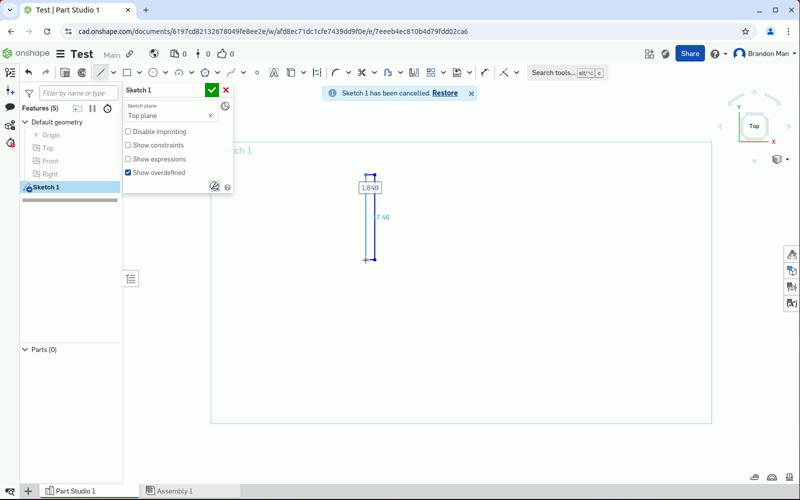
key(esc)
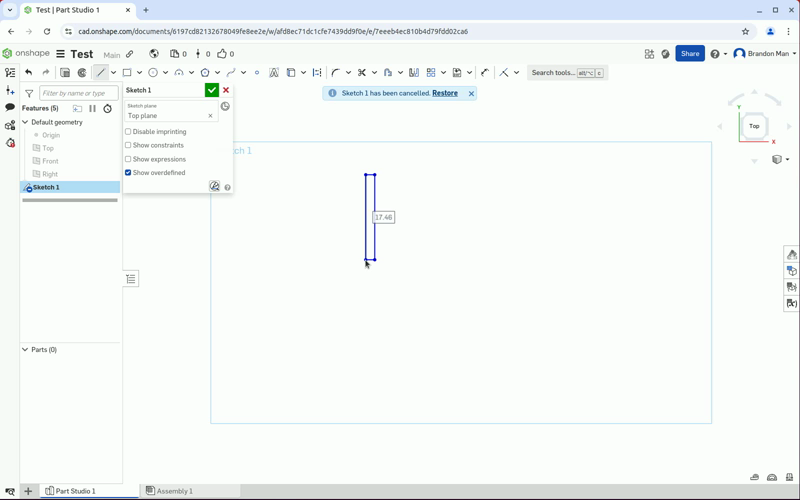
mouse_move(372, 212)
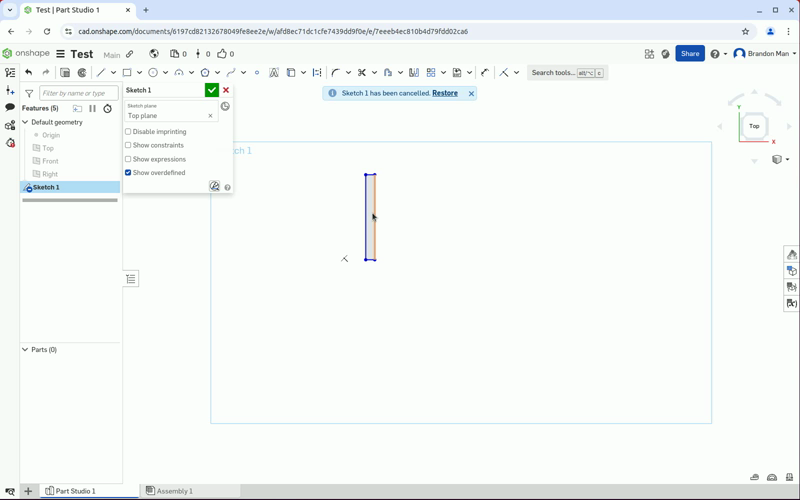
scroll(6)
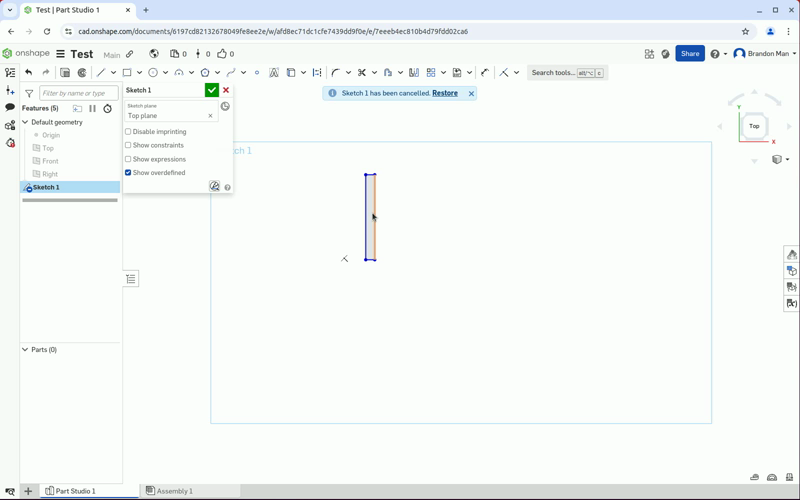
scroll(6)
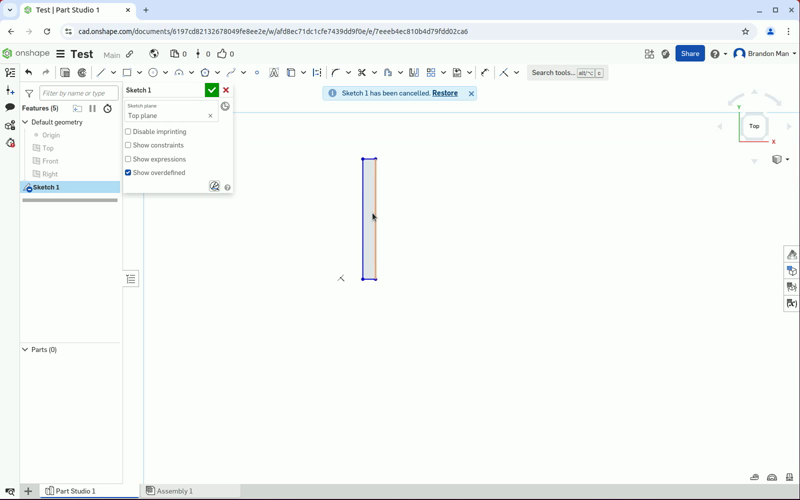
scroll(6)
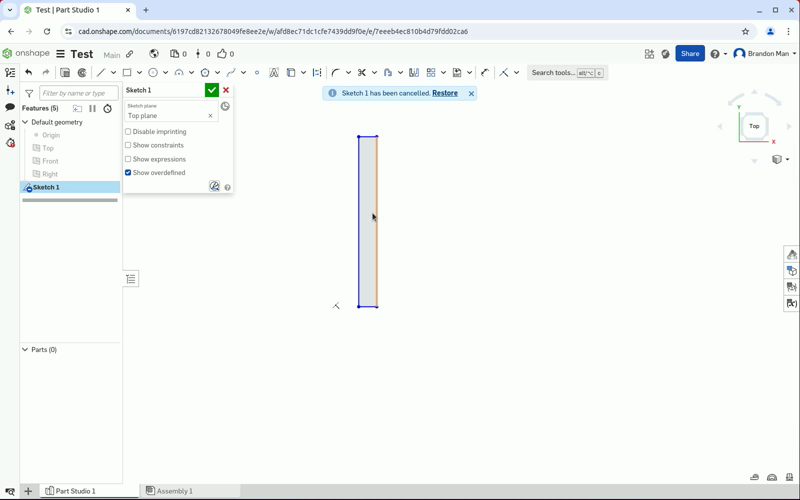
scroll(6)
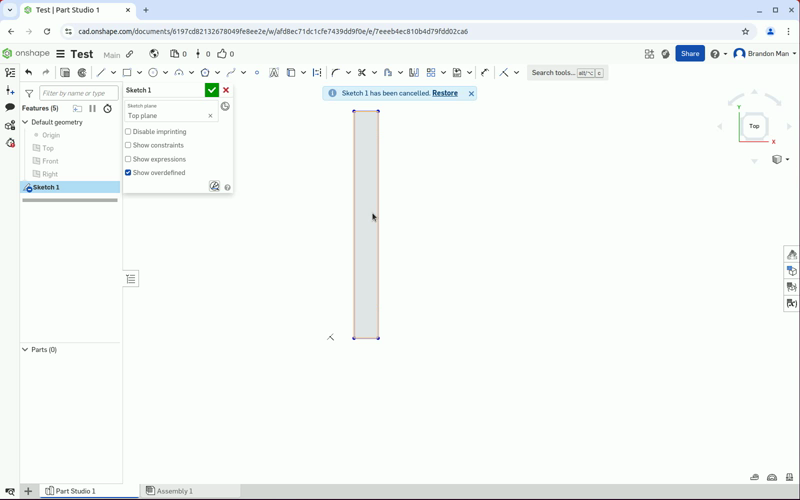
scroll(6)
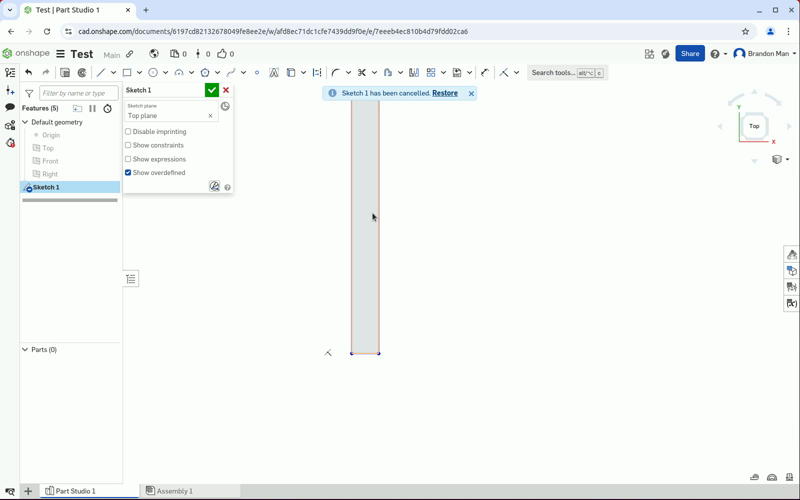
scroll(6)
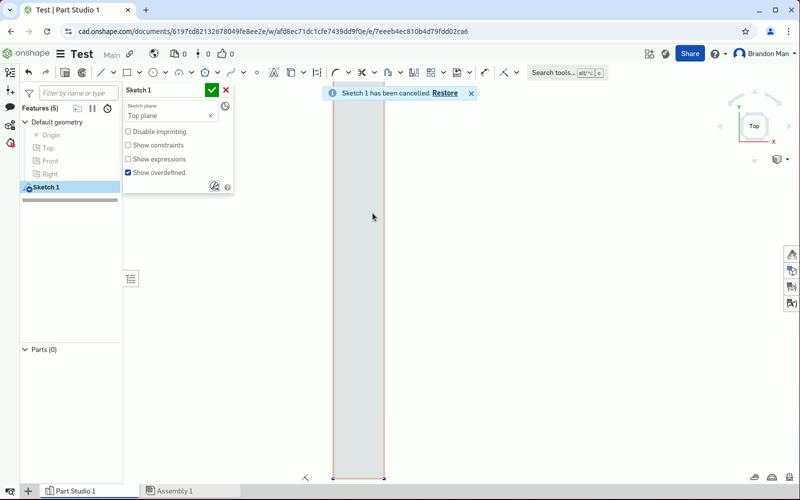
scroll(6)
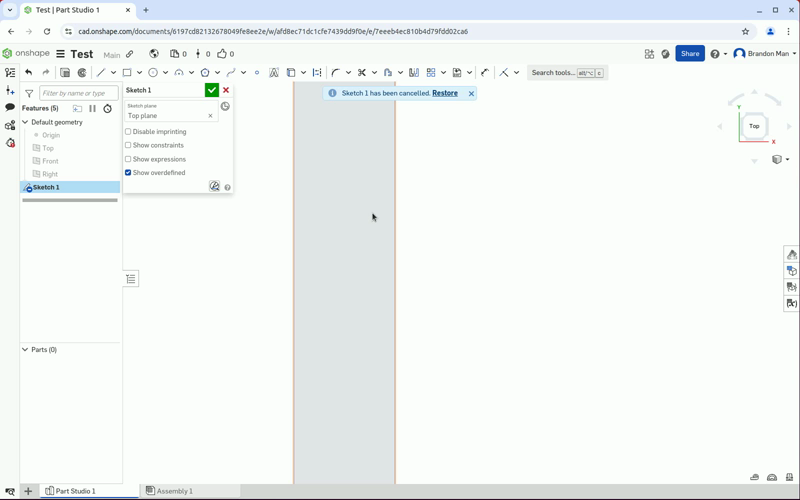
click(372, 212)
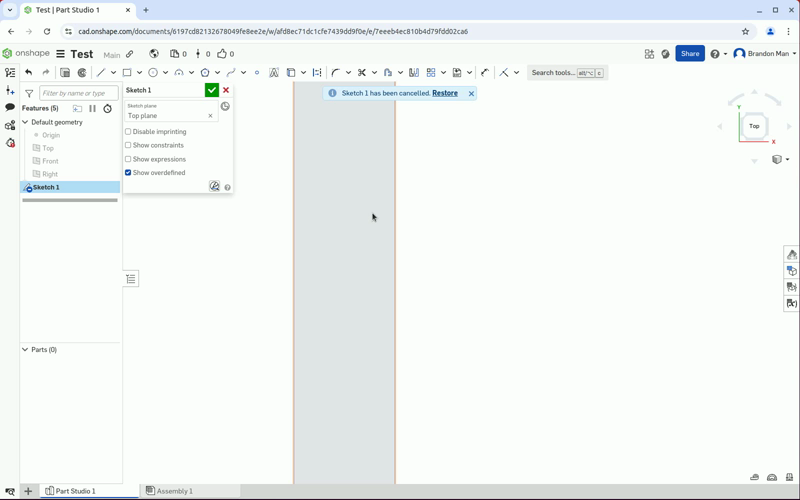
scroll(-6)
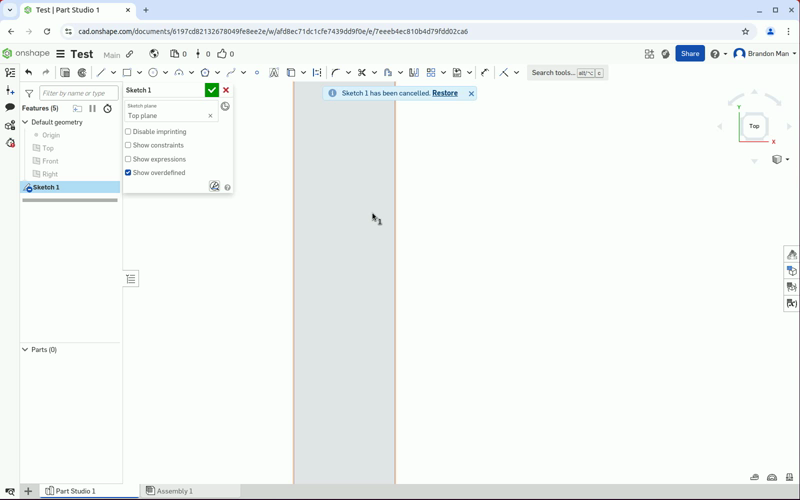
scroll(-6)
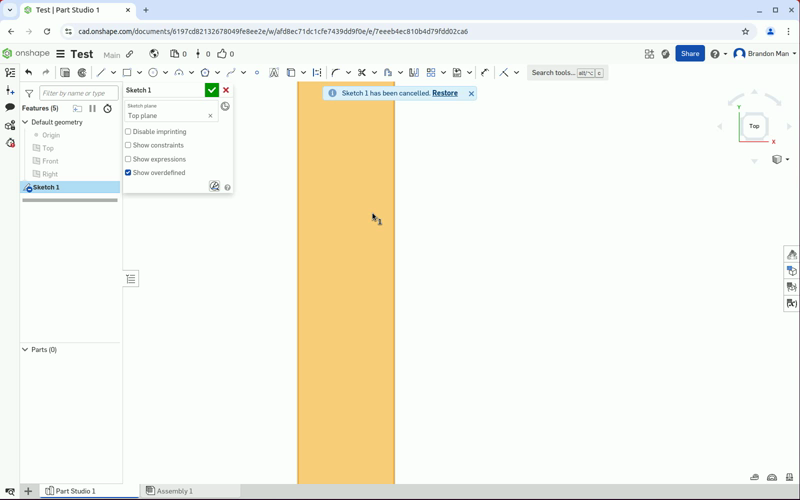
scroll(-6)
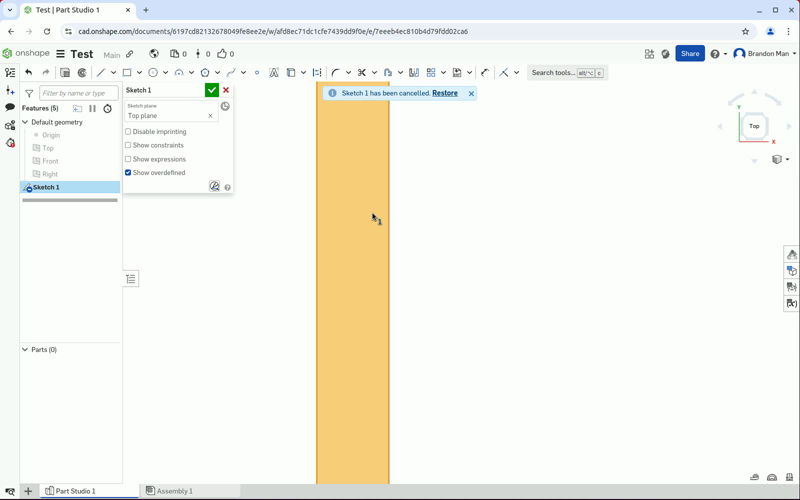
scroll(-6)
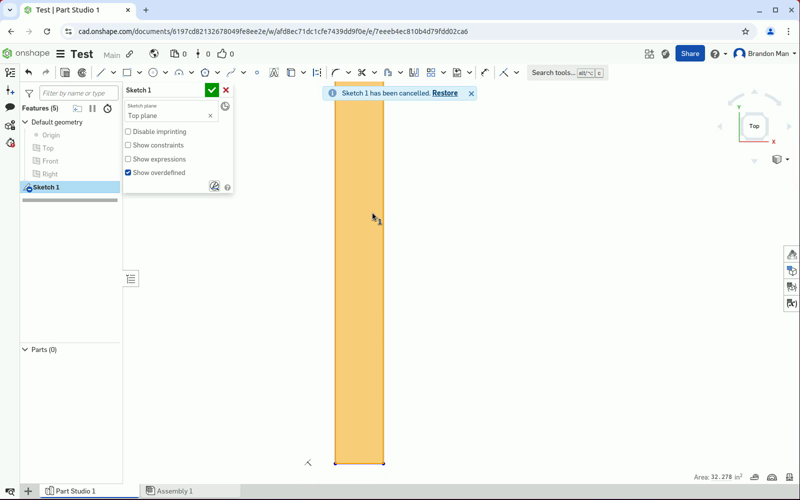
scroll(-6)
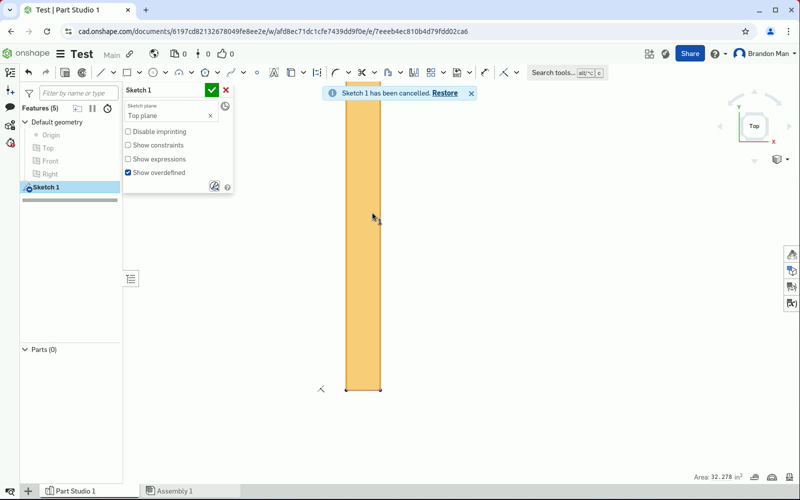
scroll(-6)
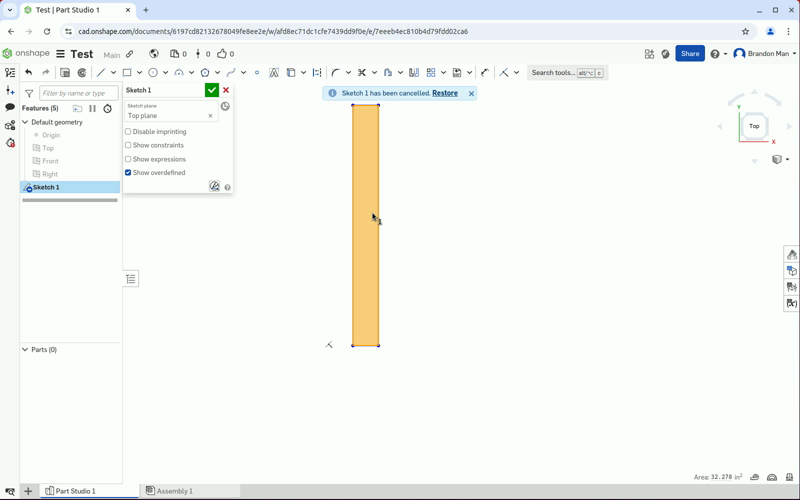
scroll(-6)
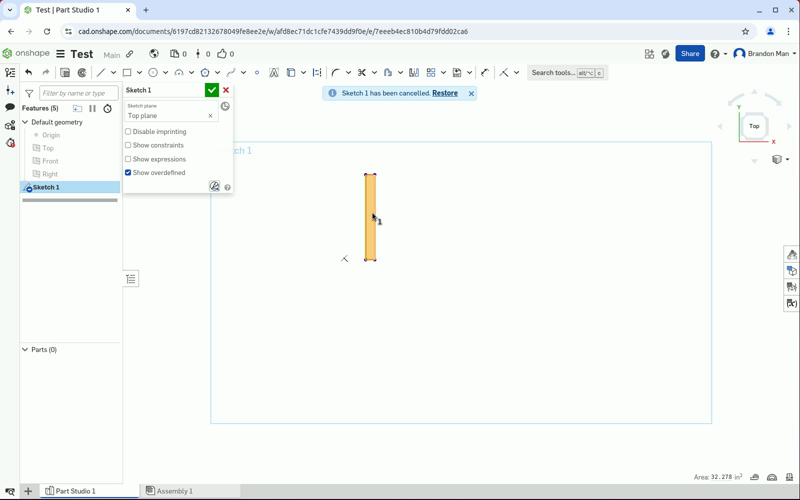
mouse_move(73, 352)
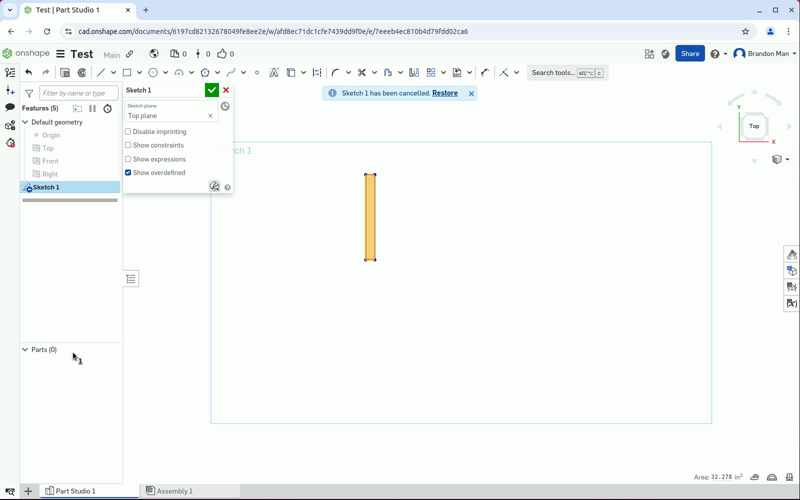
key(shift+y)
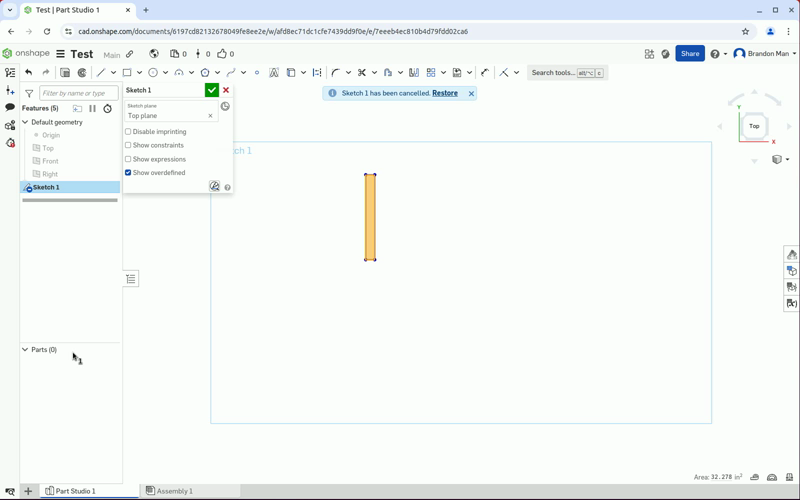
key(shift+e)
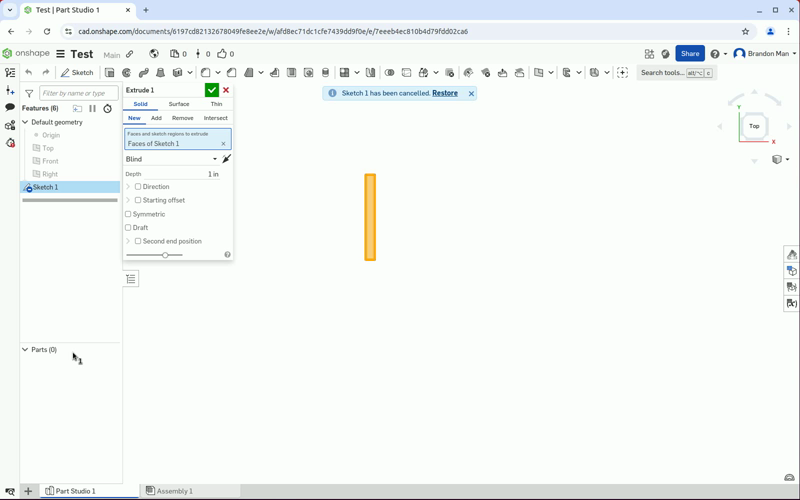
mouse_move(143, 106)
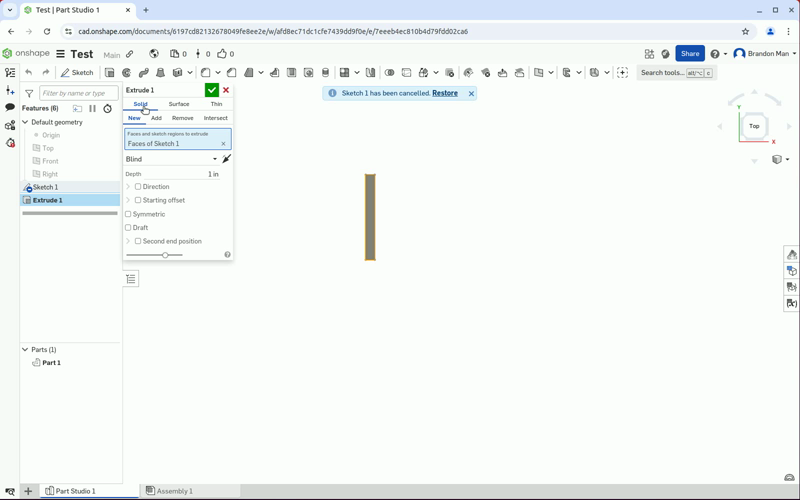
click(143, 106)
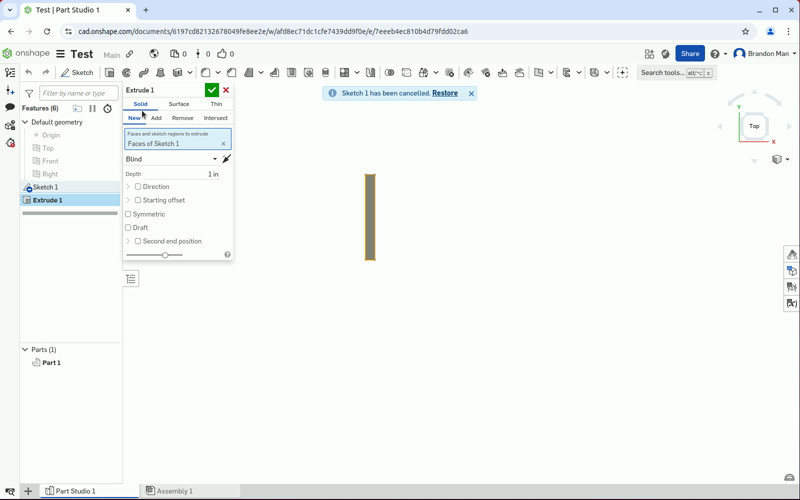
mouse_move(137, 120)
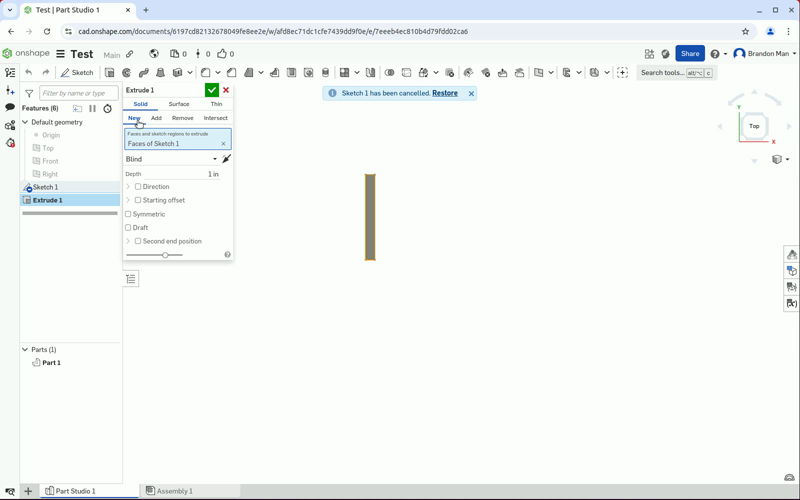
click(137, 120)
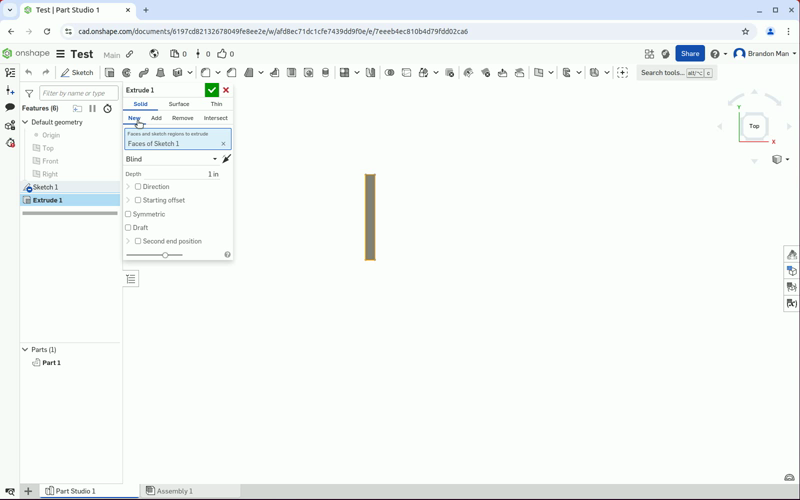
key(tab, 4)
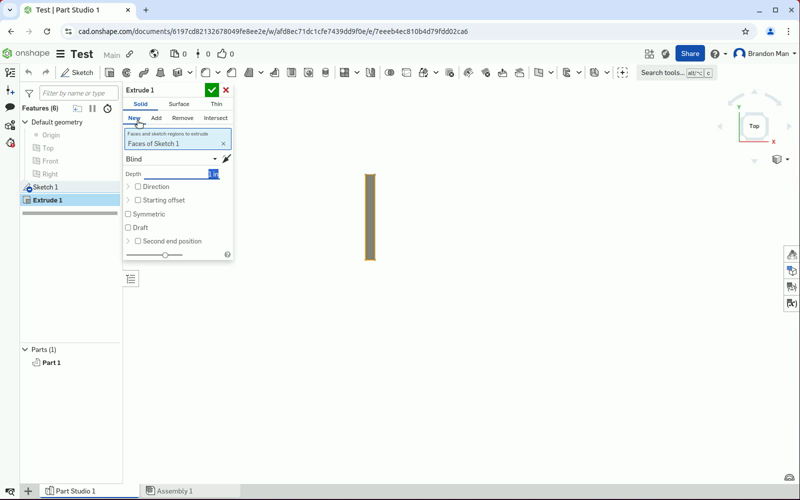
text(0.241)
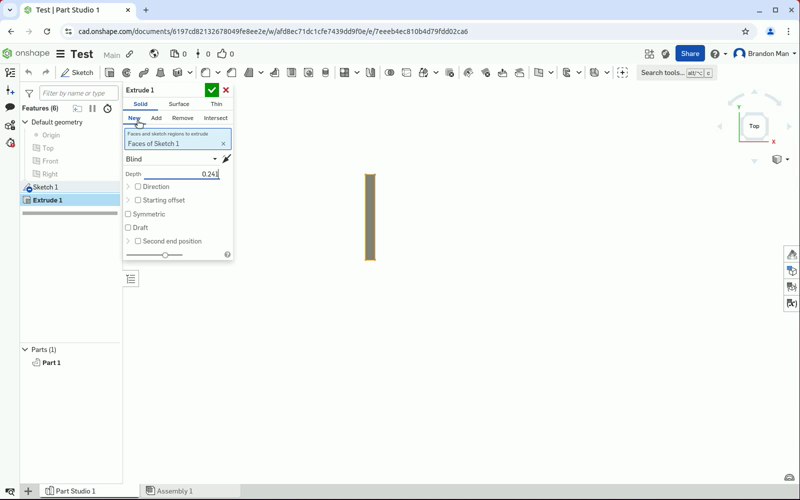
key(enter)
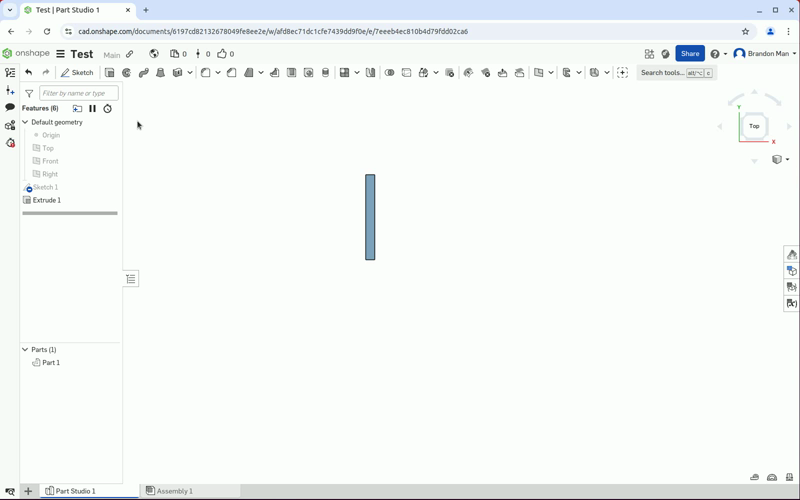
key(shift+h)
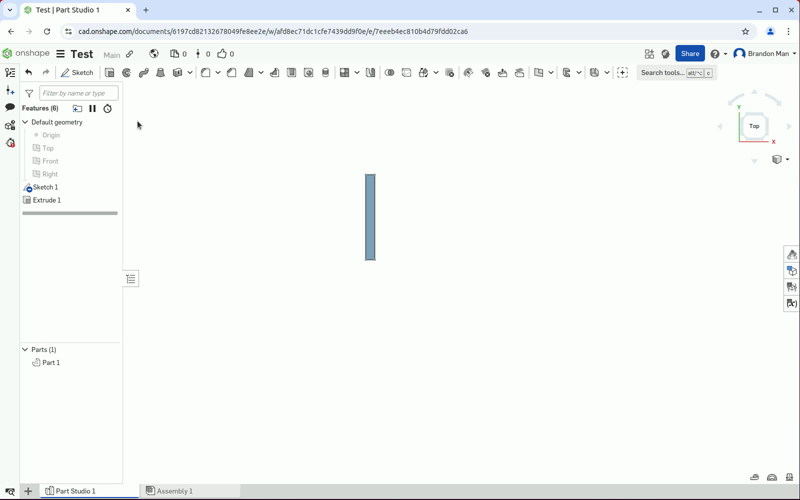
key(shift+h)
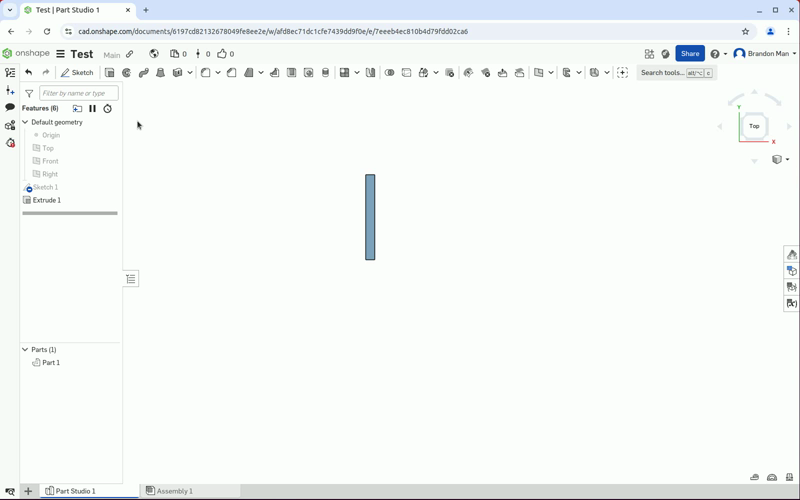
mouse_move(73, 189)
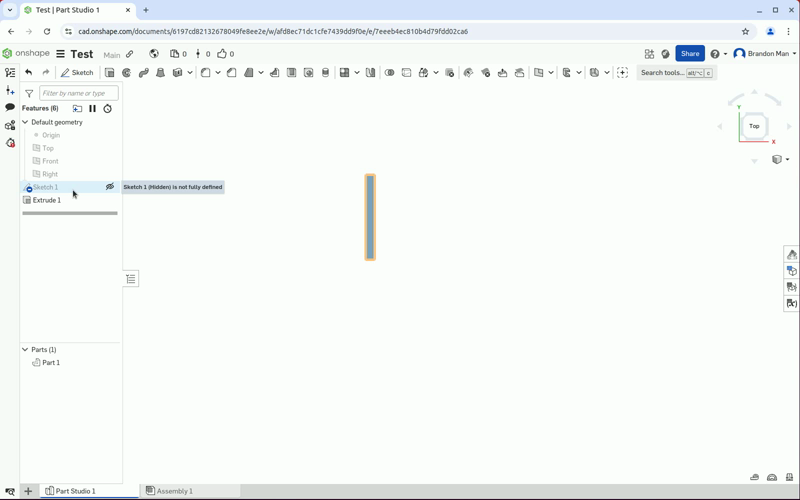
click(73, 189)
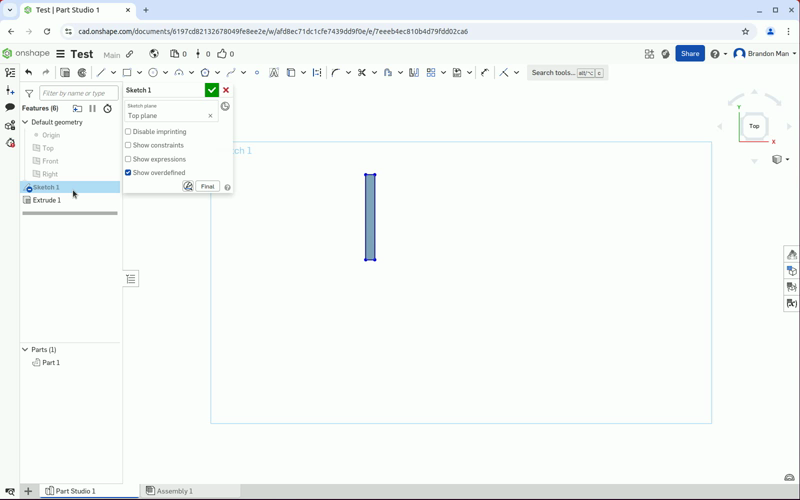
mouse_move(229, 92)
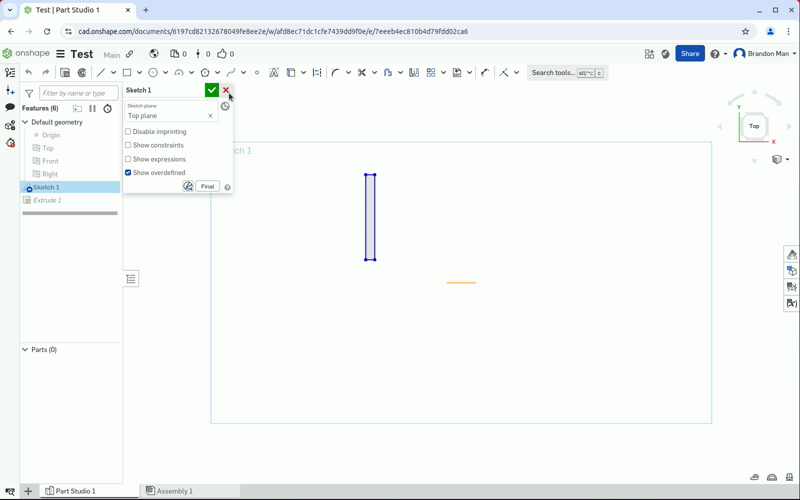
click(229, 92)
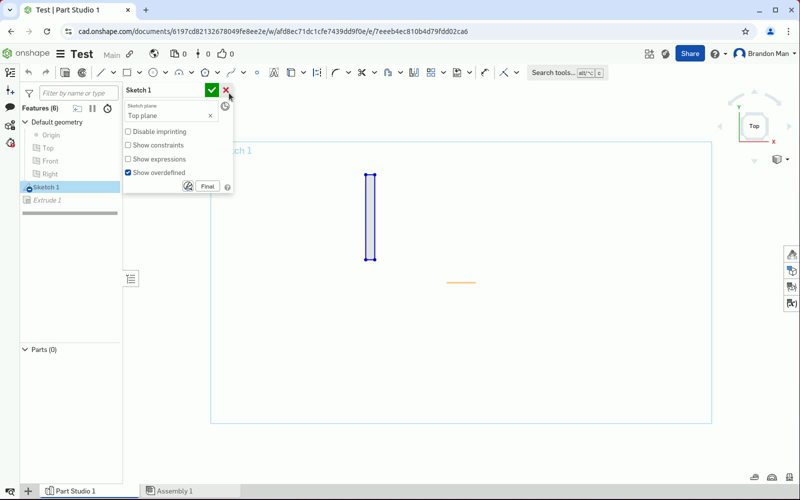
key(shift+s)
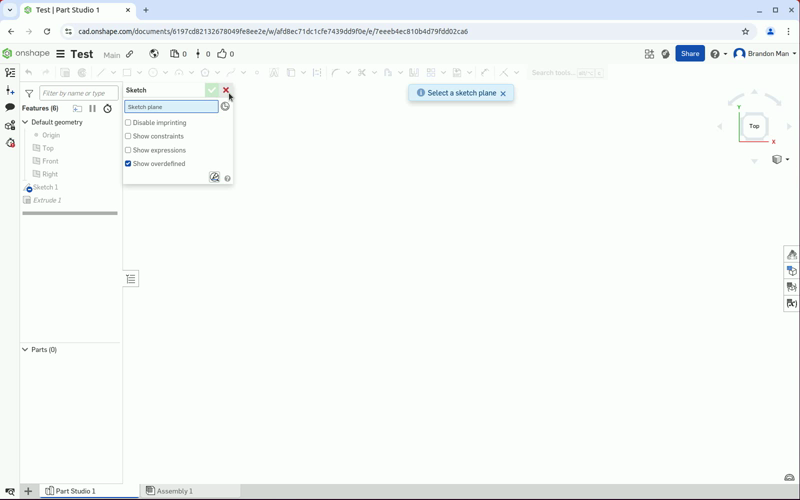
mouse_move(73, 150)
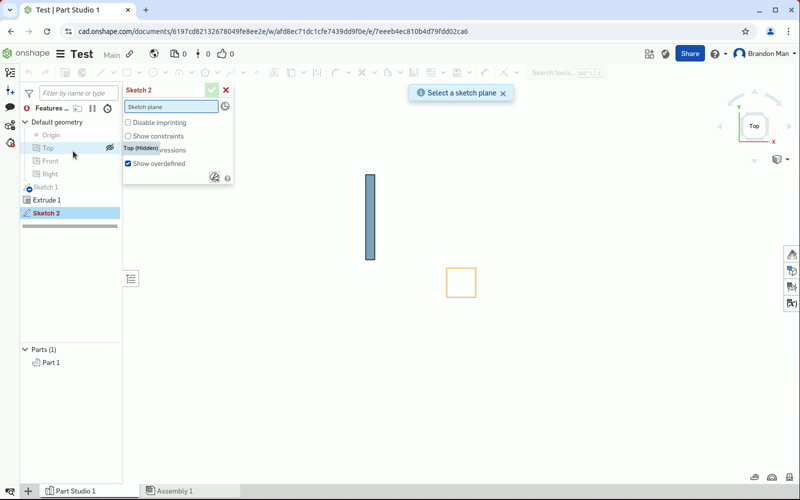
click(73, 150)
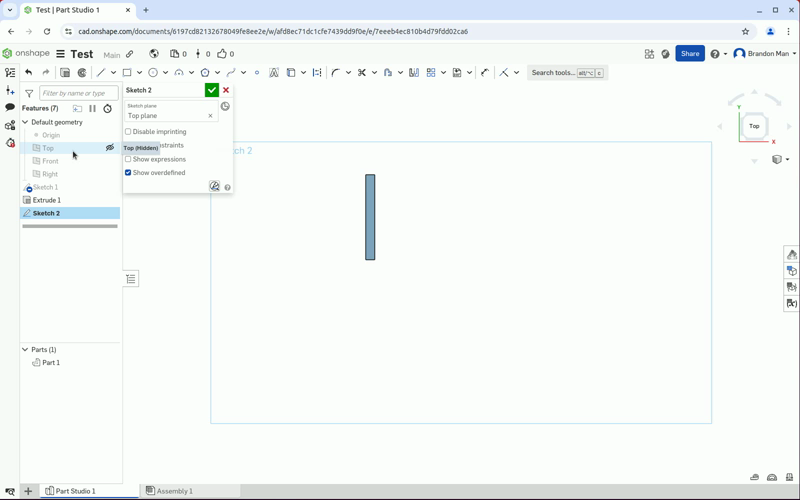
mouse_move(73, 352)
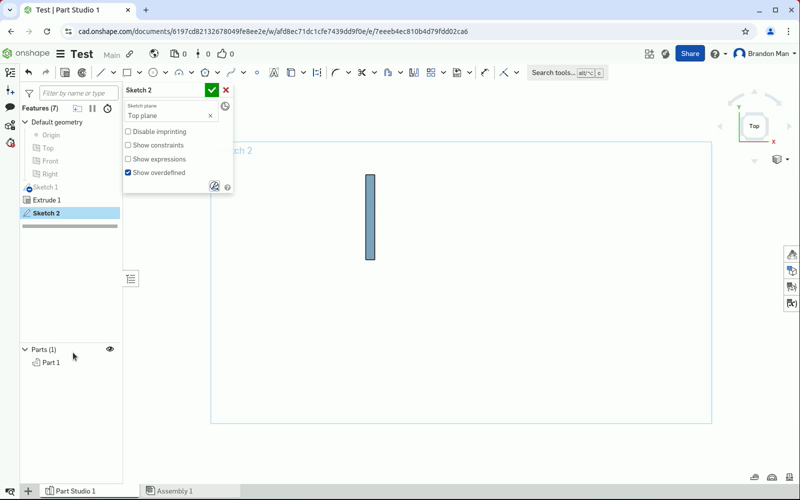
key(y)
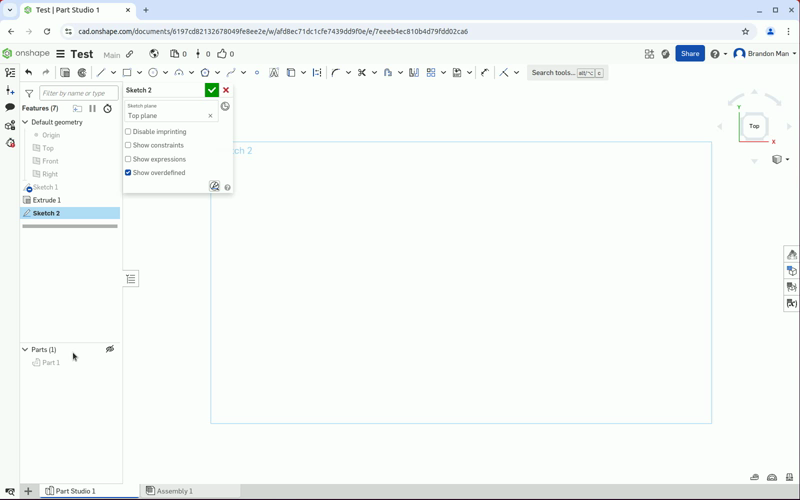
key(c)
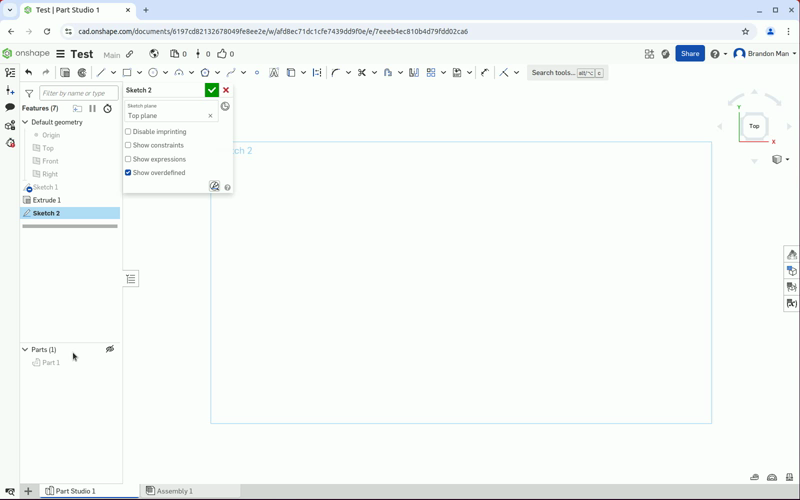
key_down(shift)
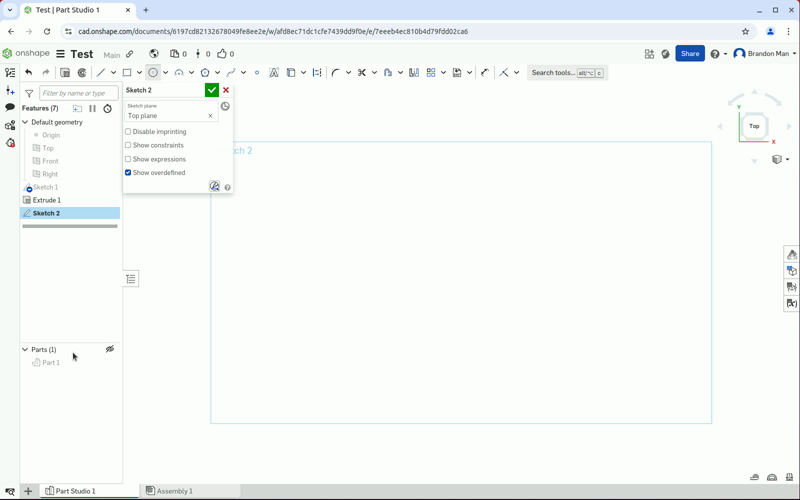
mouse_move(370, 175)
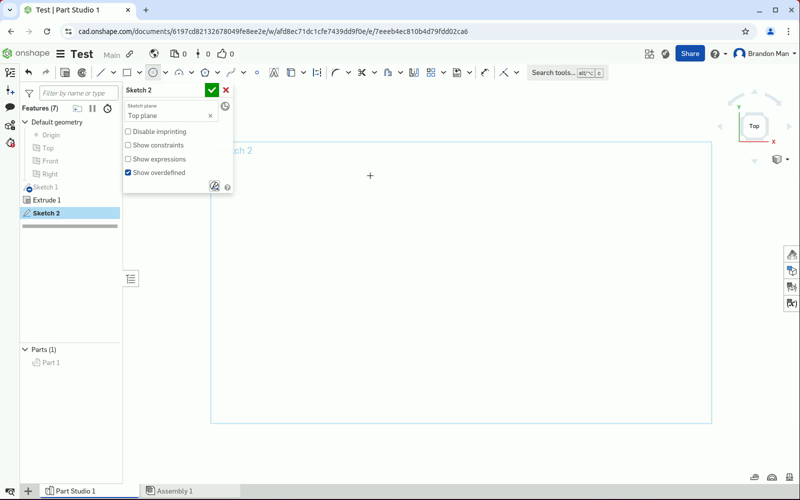
click(370, 175)
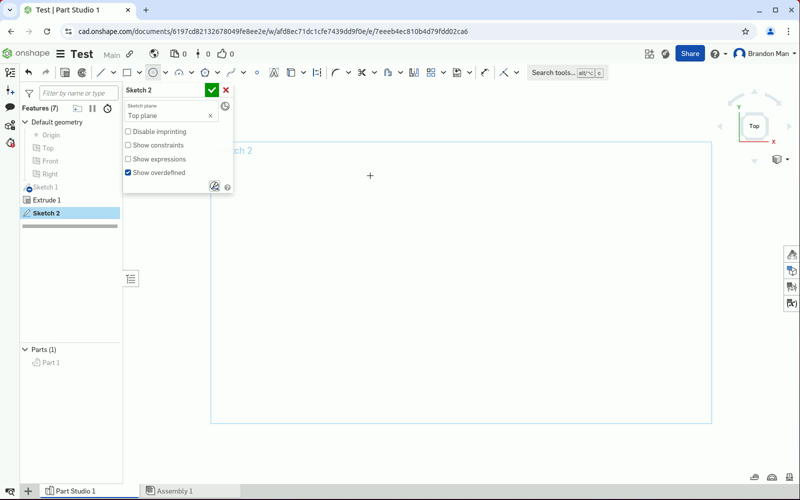
key_up(shift)
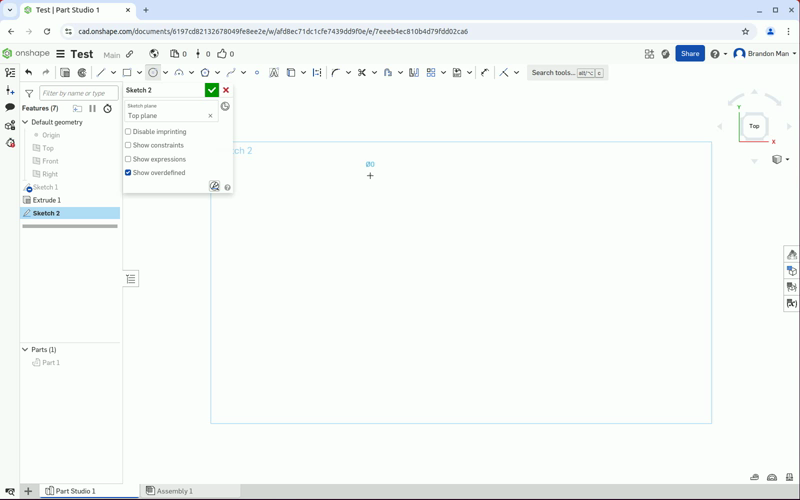
mouse_move(375, 175)
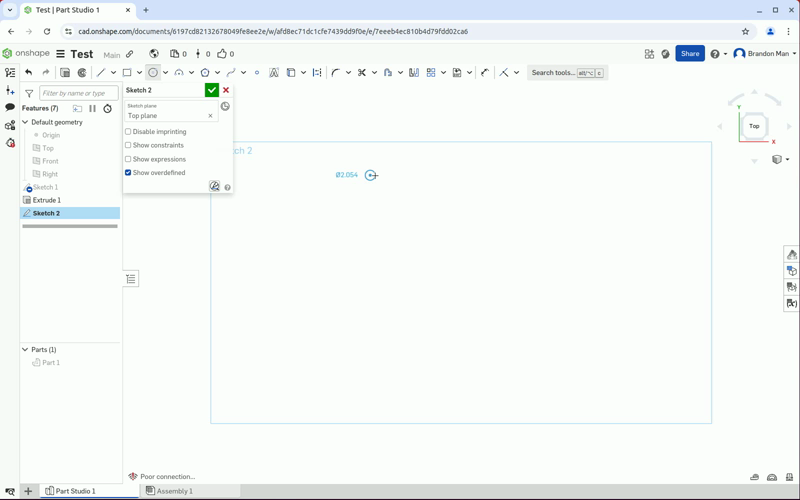
click(375, 175)
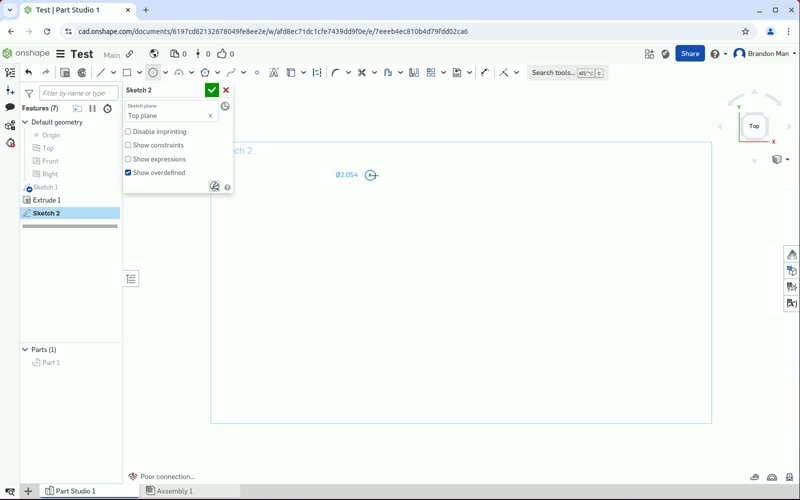
key(esc)
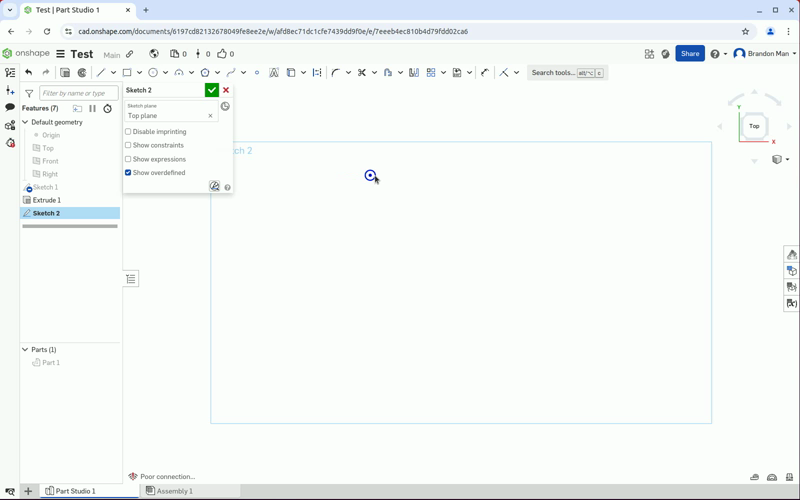
mouse_move(373, 178)
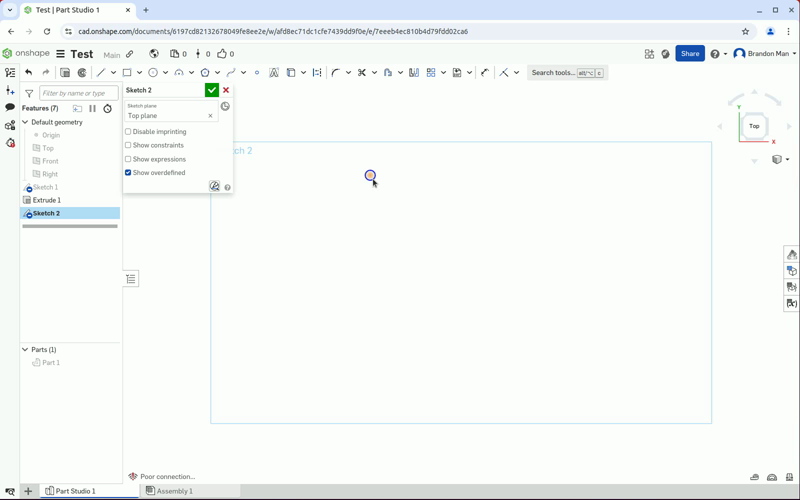
scroll(6)
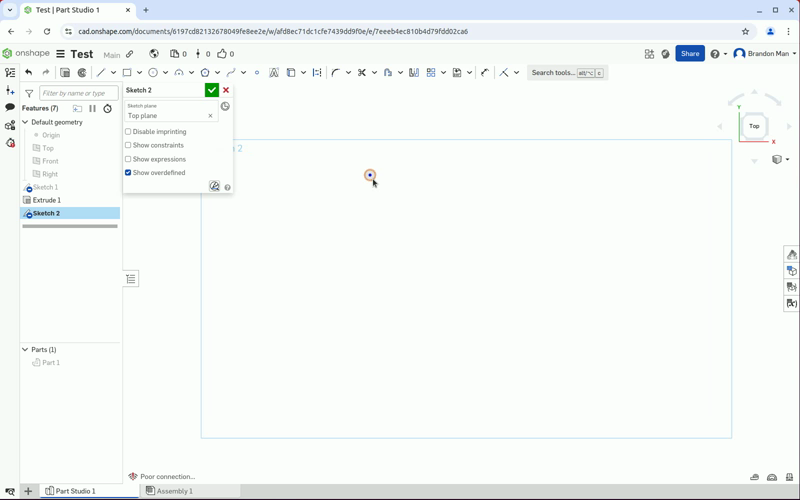
scroll(6)
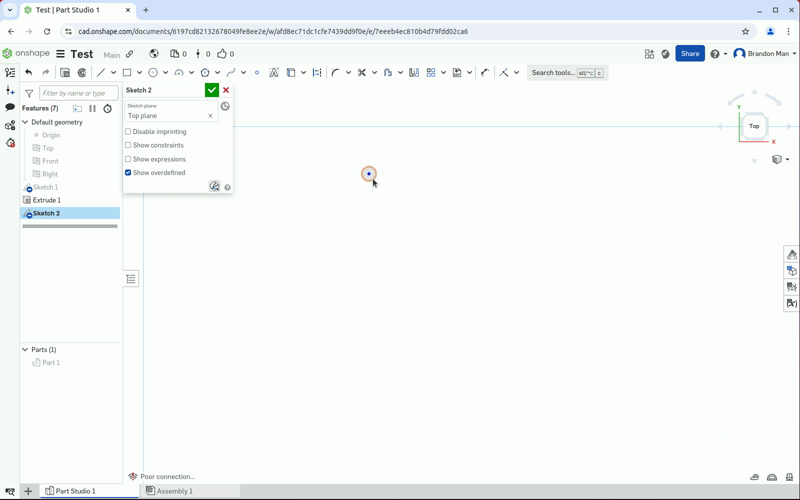
scroll(6)
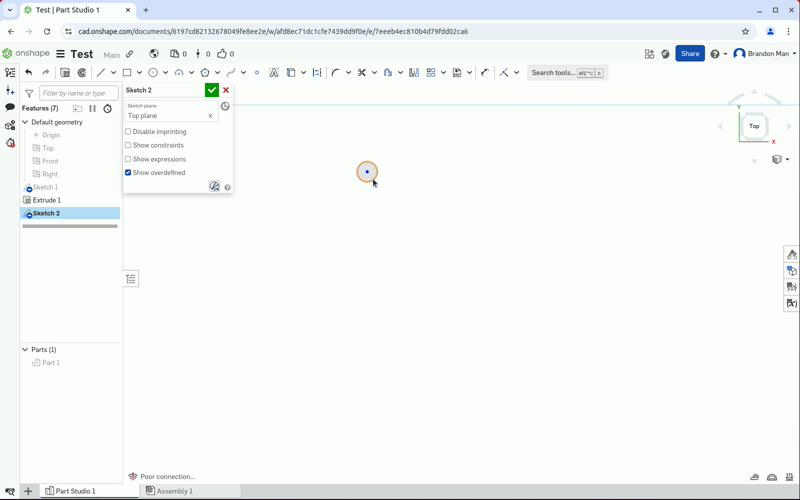
scroll(6)
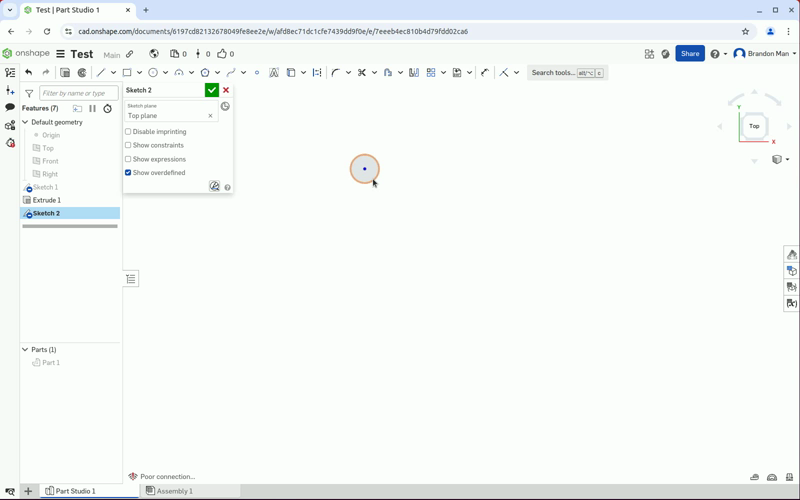
scroll(6)
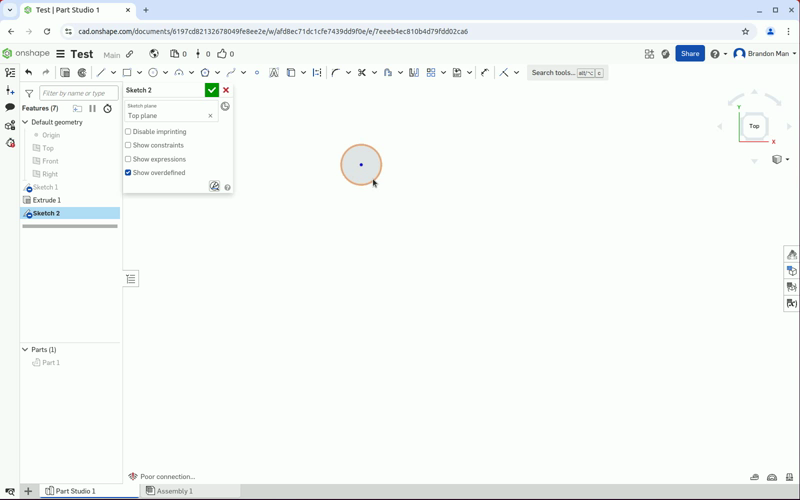
scroll(6)
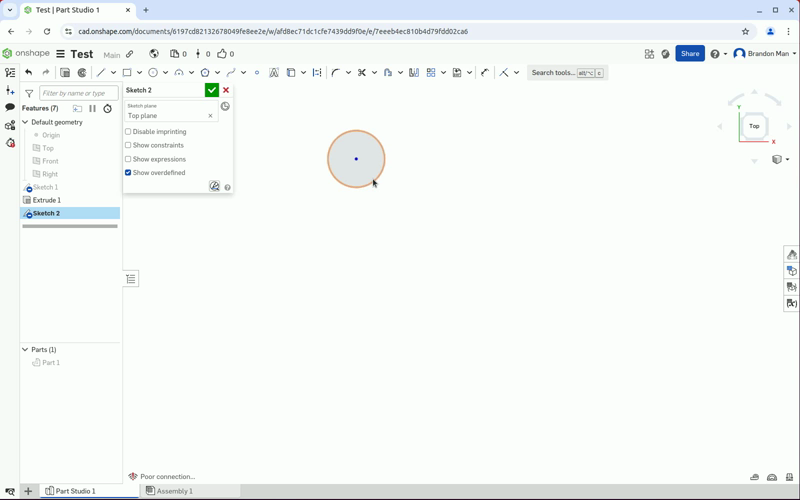
scroll(6)
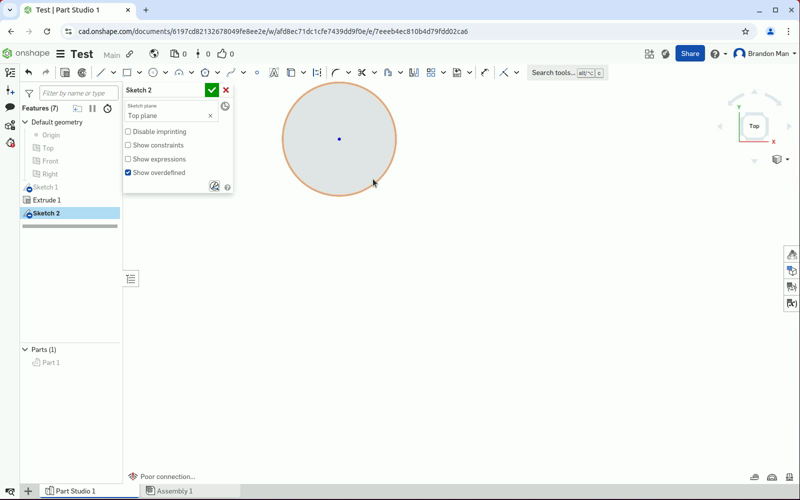
click(373, 178)
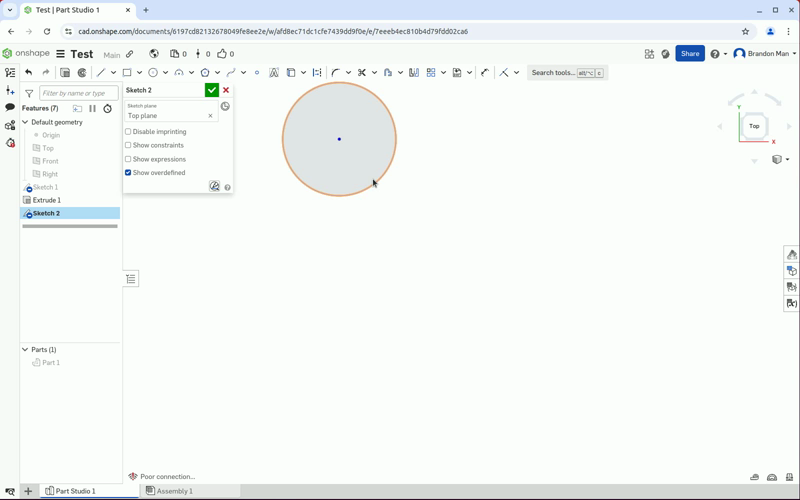
scroll(-6)
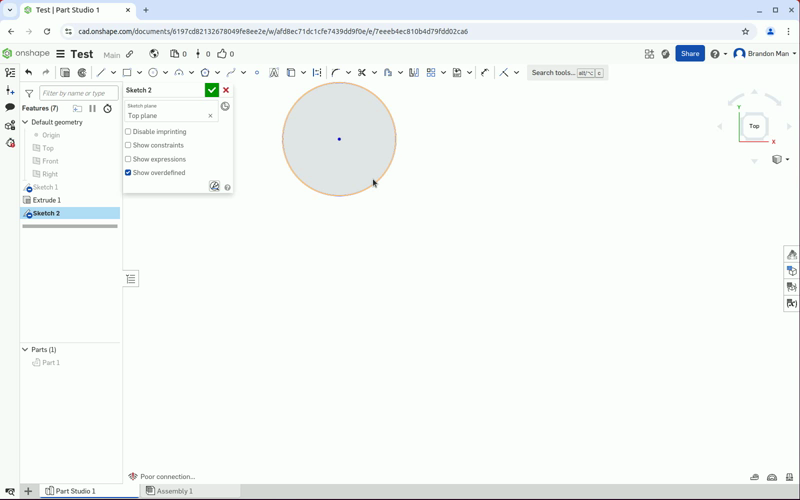
scroll(-6)
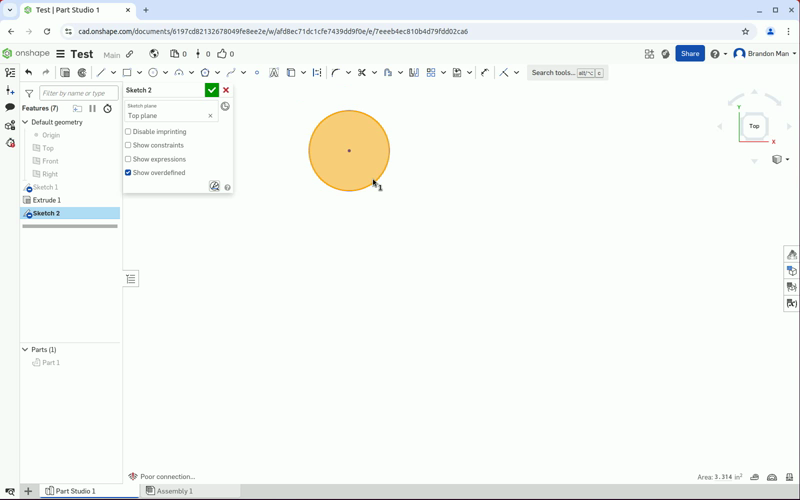
scroll(-6)
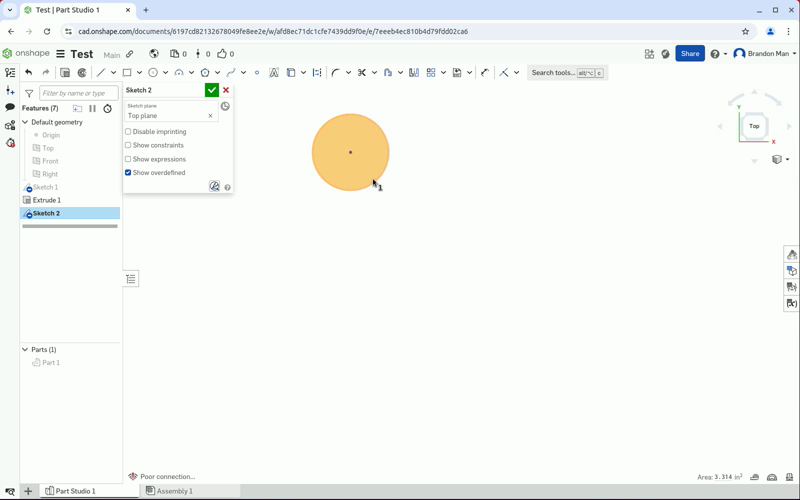
scroll(-6)
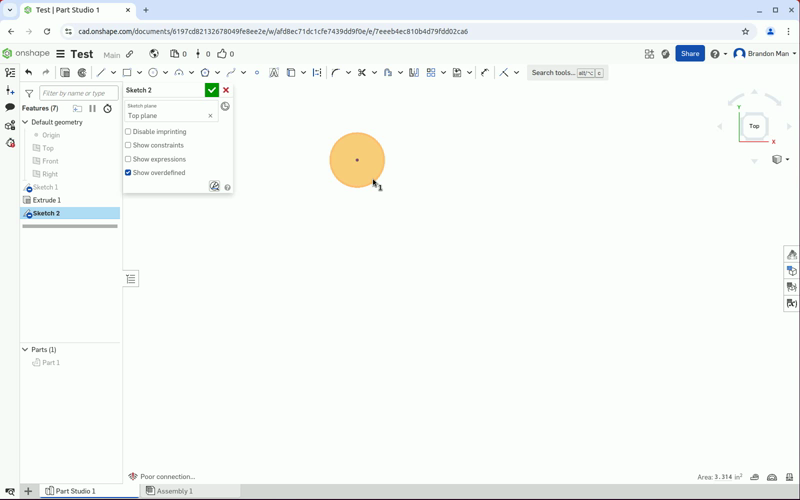
scroll(-6)
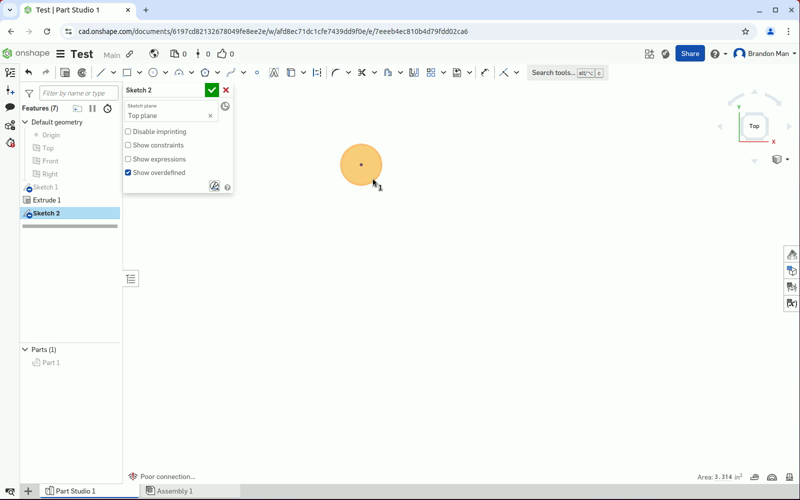
scroll(-6)
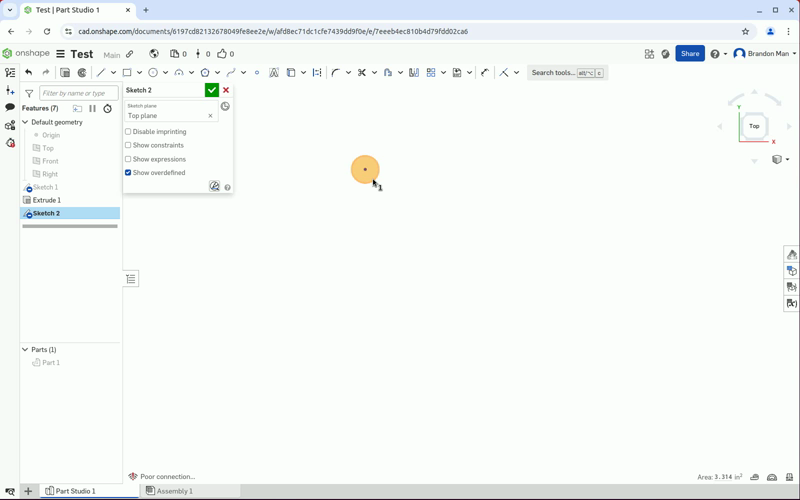
scroll(-6)
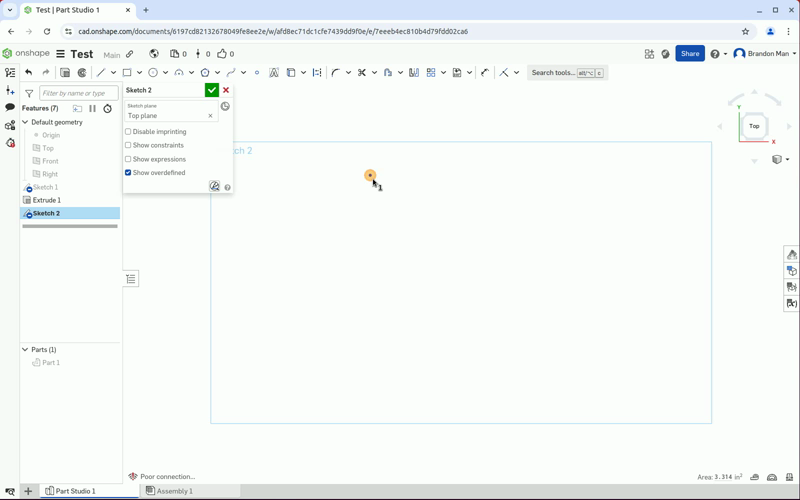
mouse_move(73, 352)
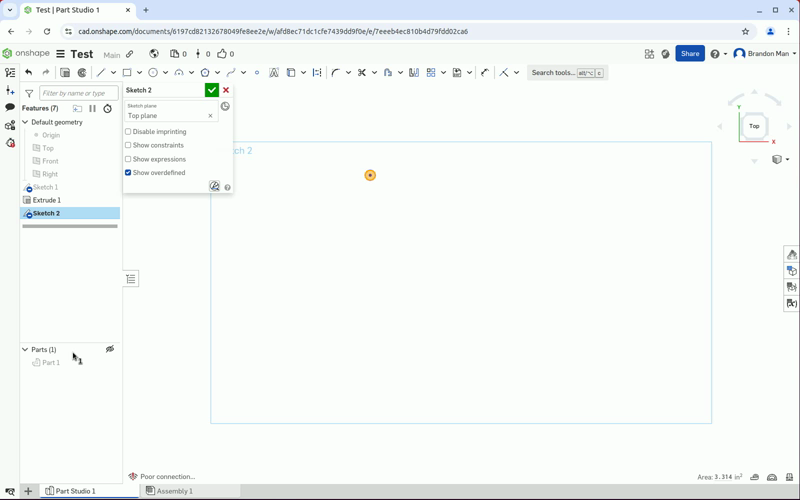
key(shift+y)
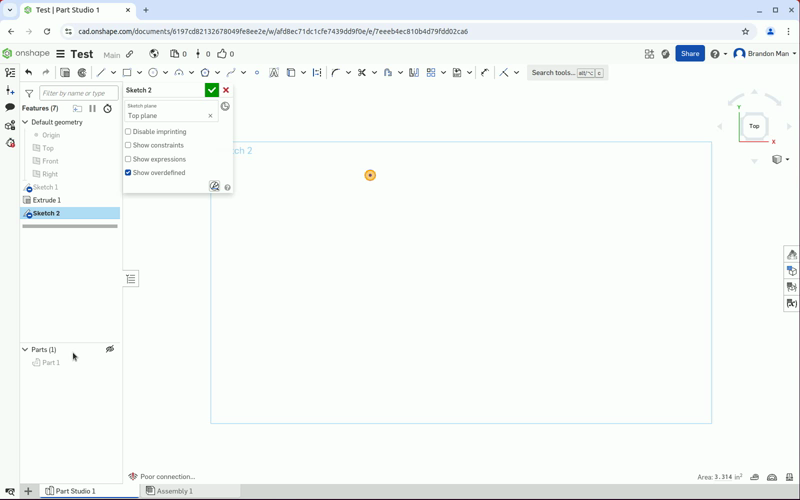
key(shift+e)
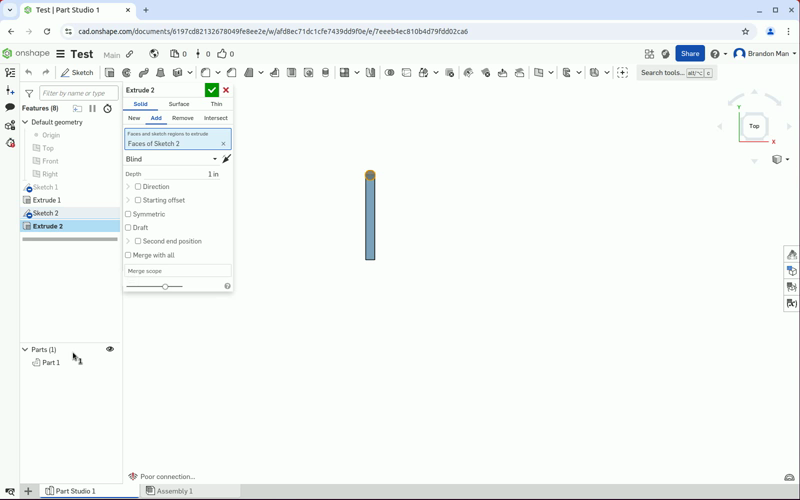
mouse_move(143, 106)
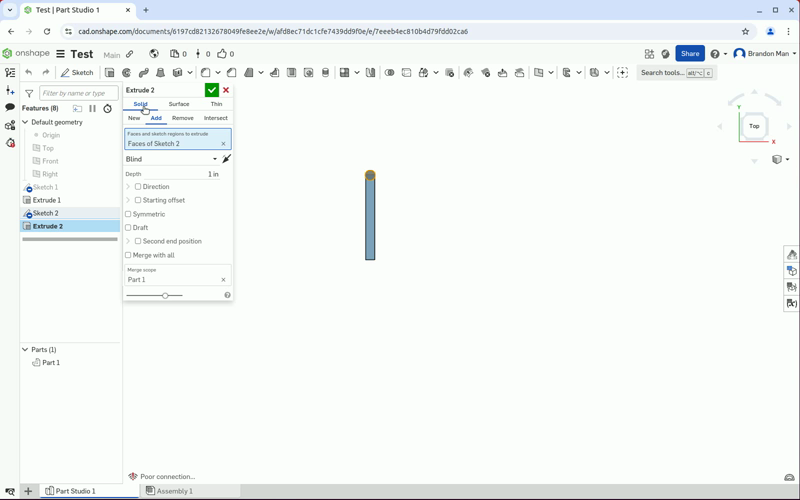
click(143, 106)
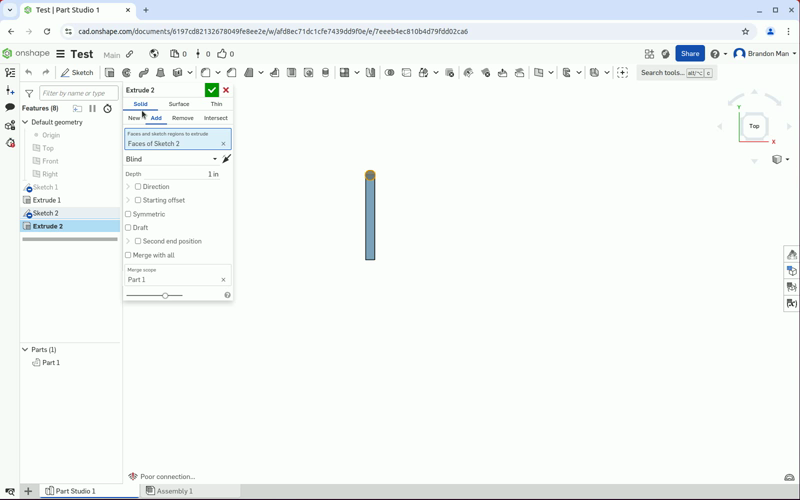
mouse_move(137, 120)
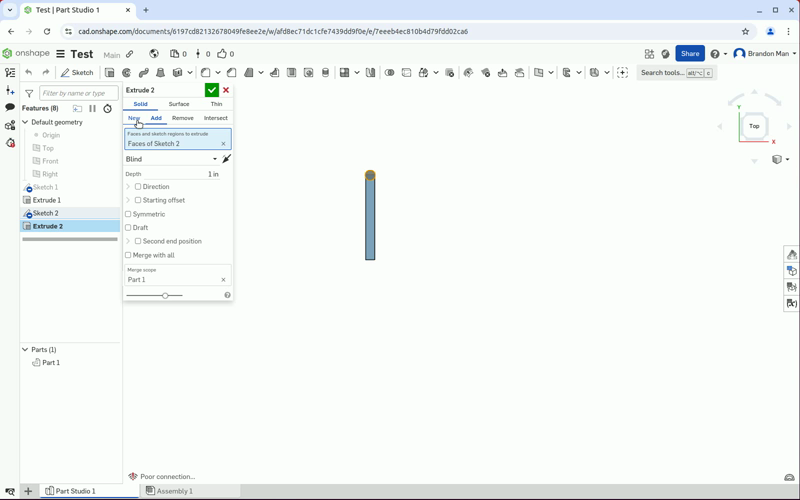
click(137, 120)
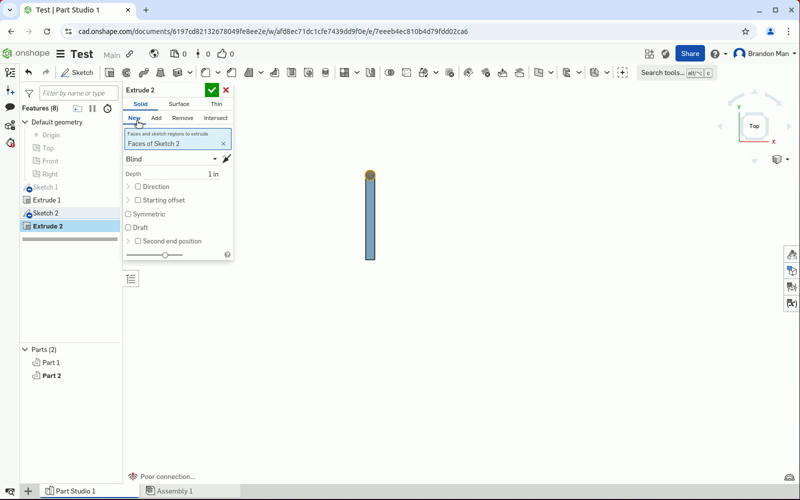
key(tab, 4)
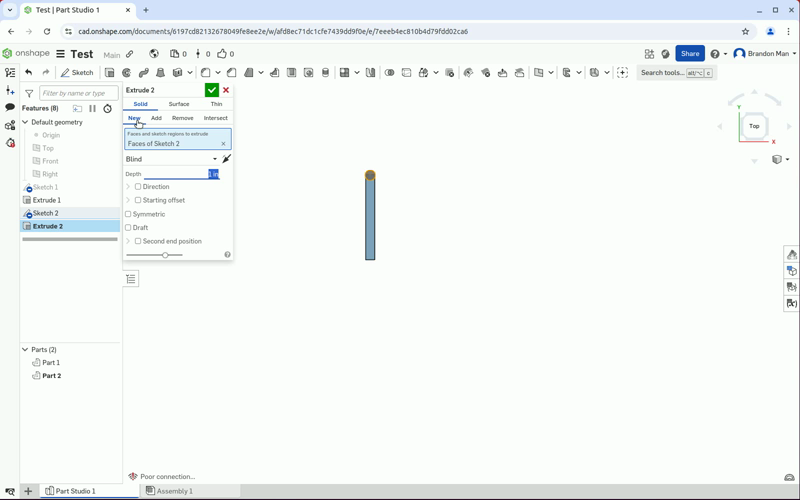
text(0.241)
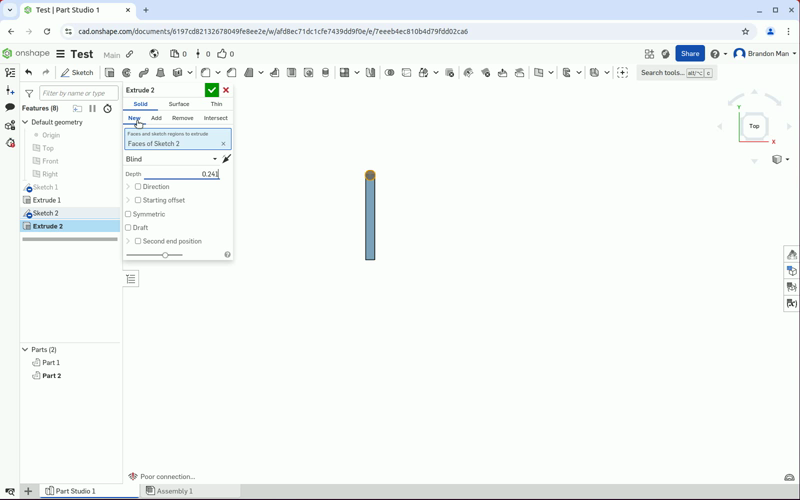
key(enter)
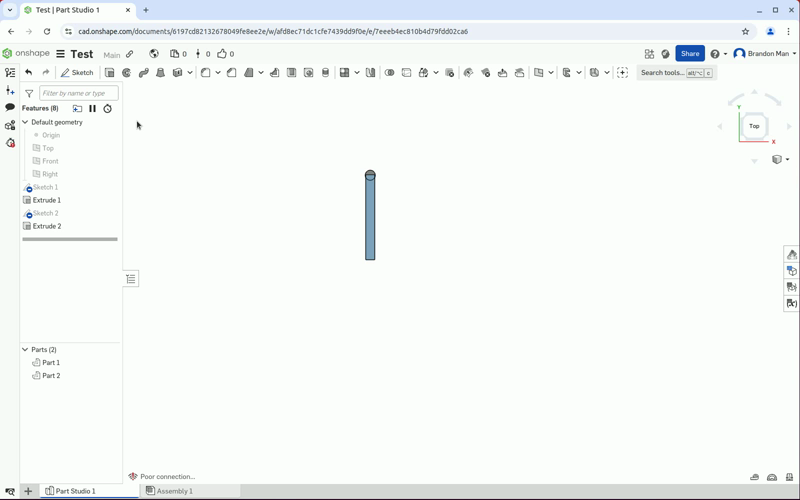
key(shift+h)
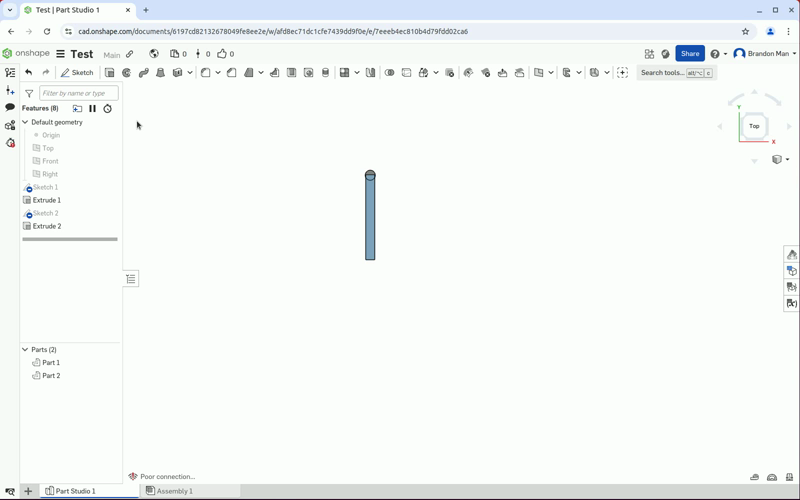
key(shift+h)
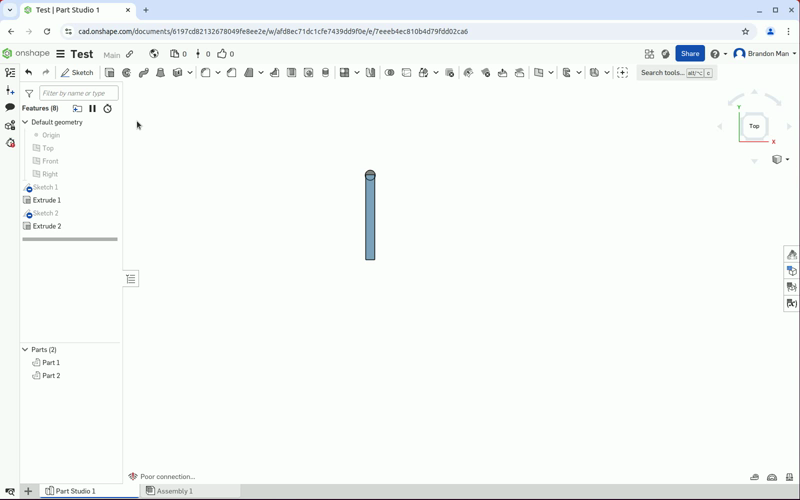
mouse_move(73, 189)
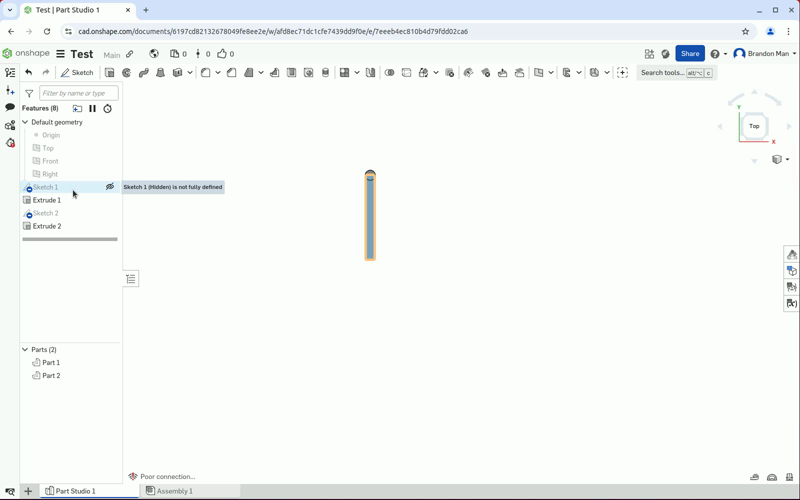
click(73, 189)
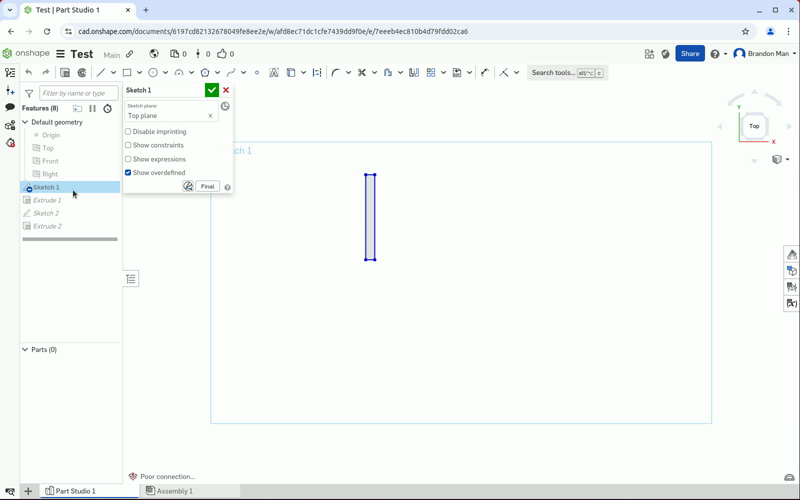
mouse_move(229, 92)
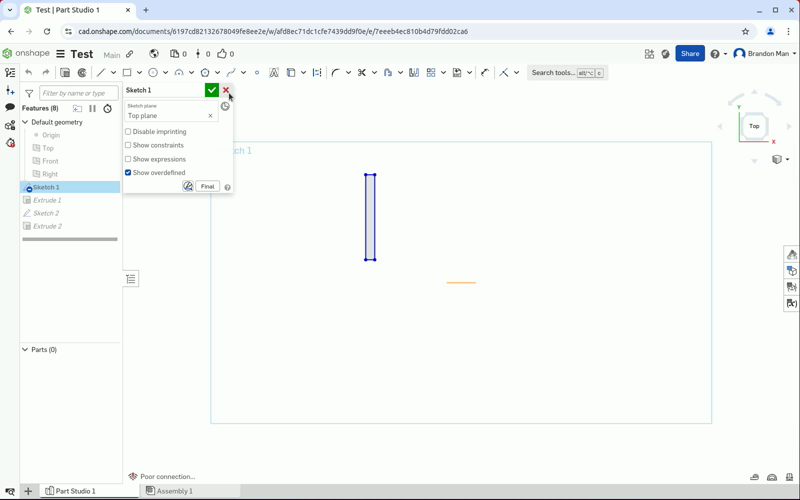
click(229, 92)
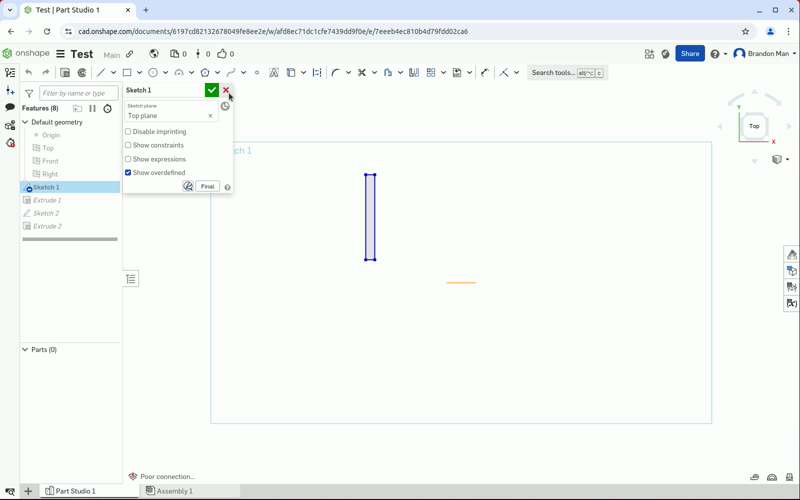
key(shift+s)
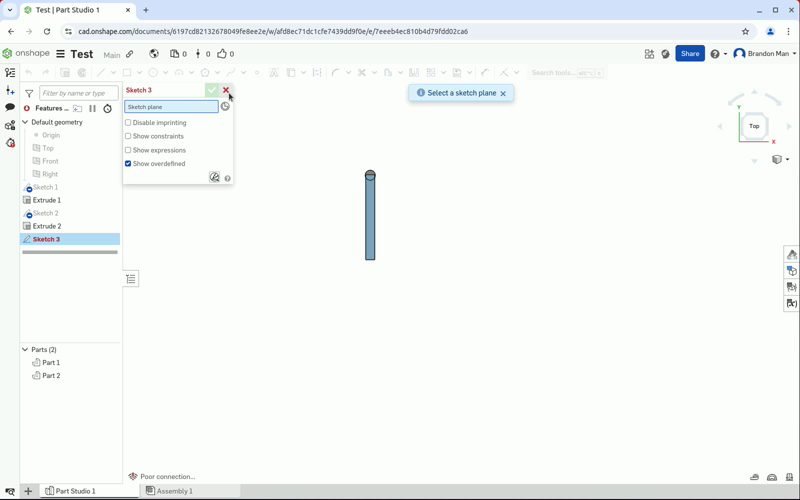
mouse_move(73, 150)
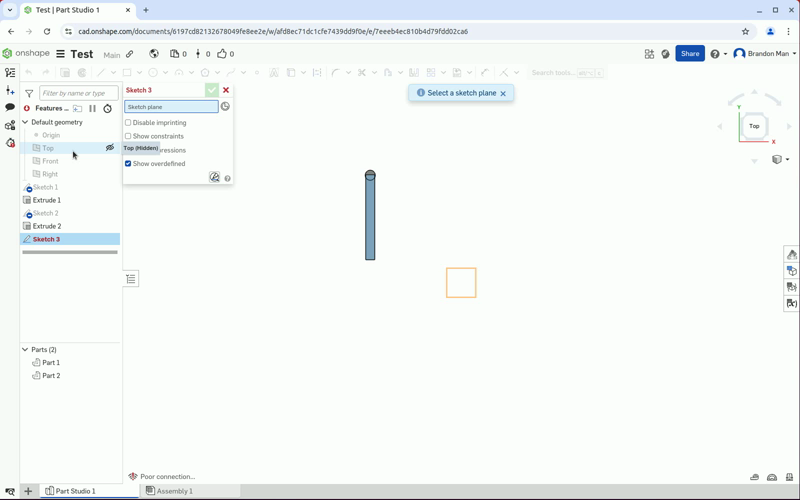
click(73, 150)
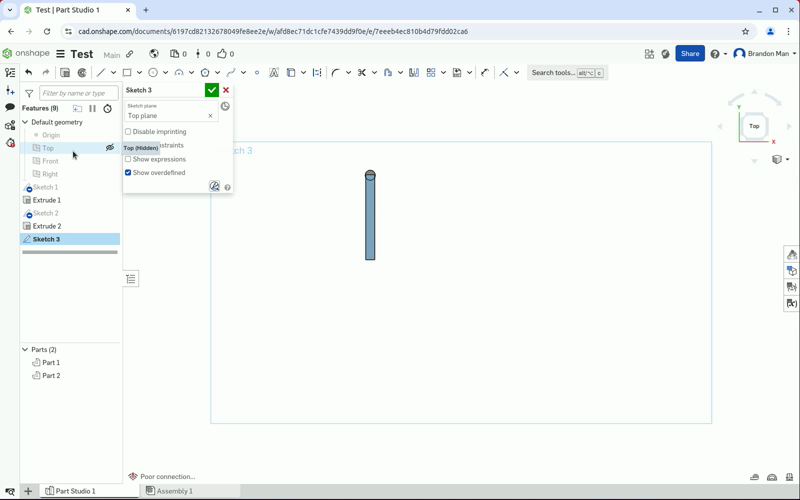
mouse_move(73, 352)
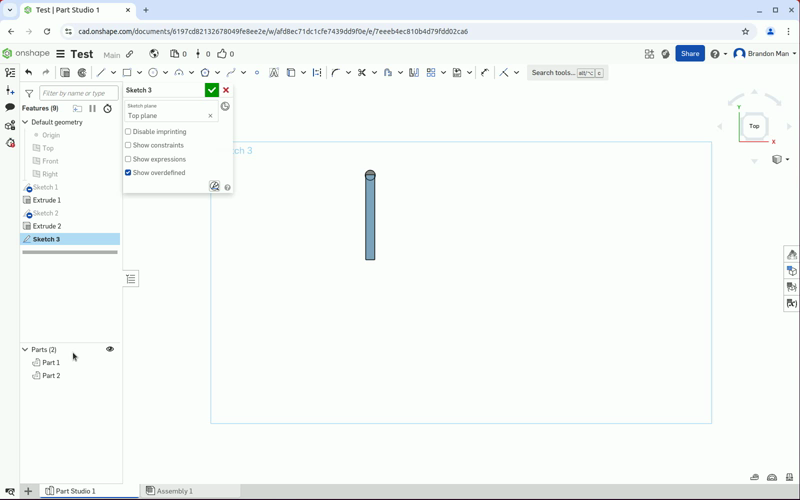
key(y)
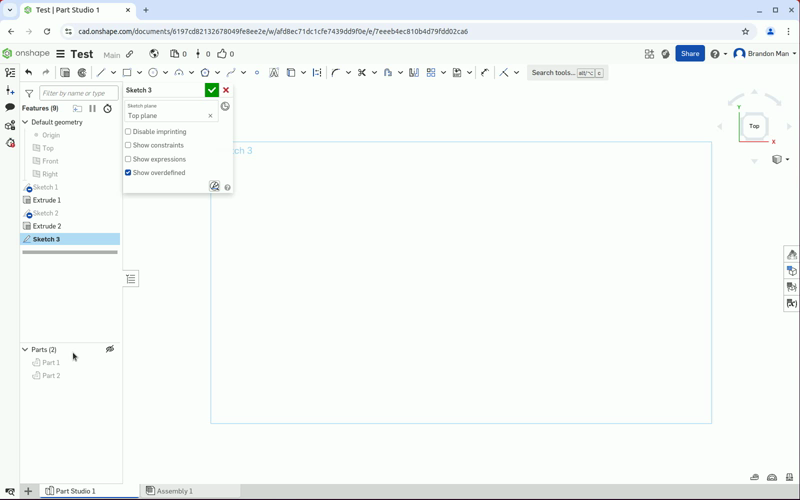
key(c)
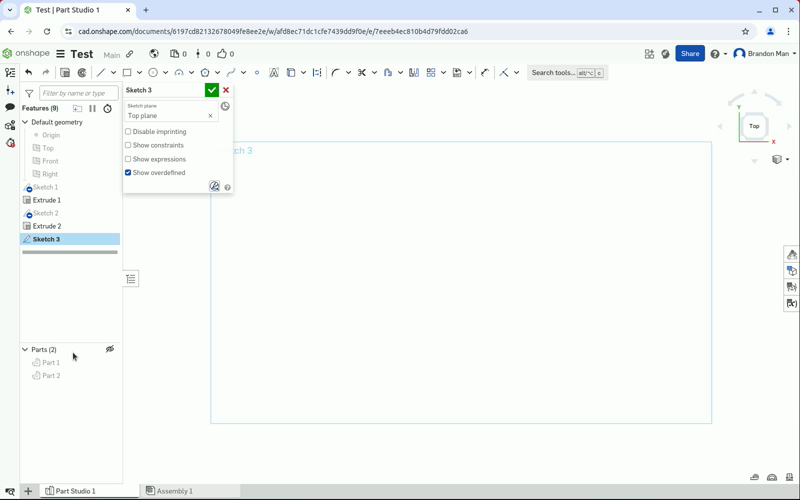
key_down(shift)
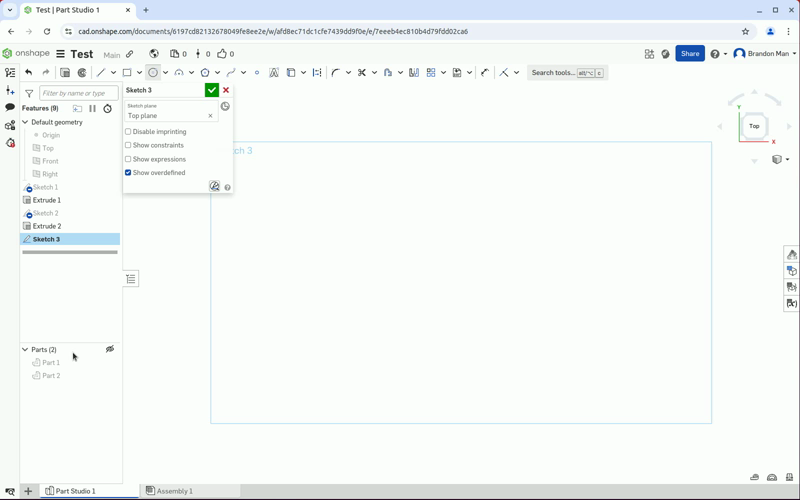
mouse_move(370, 259)
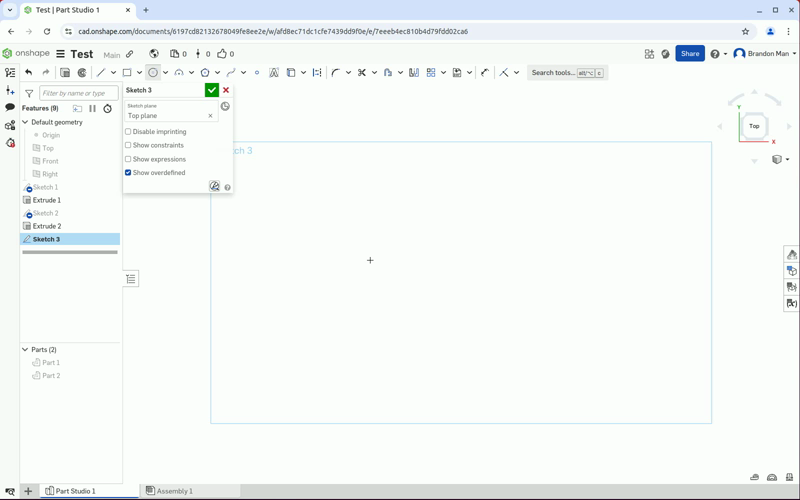
click(370, 259)
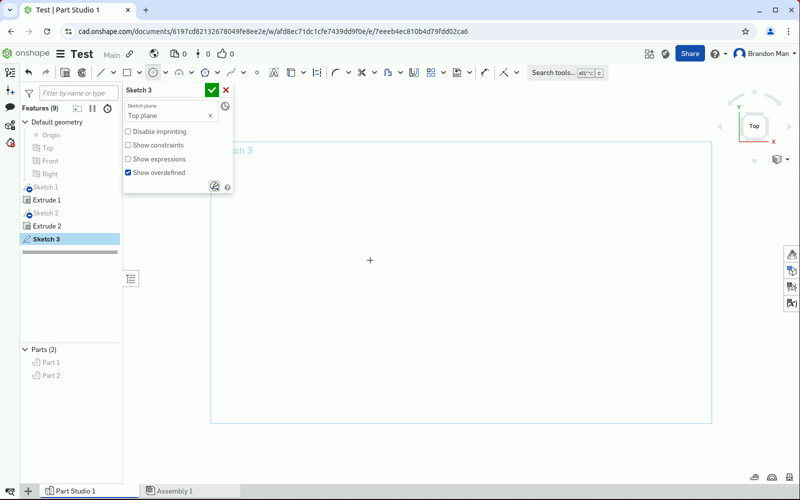
key_up(shift)
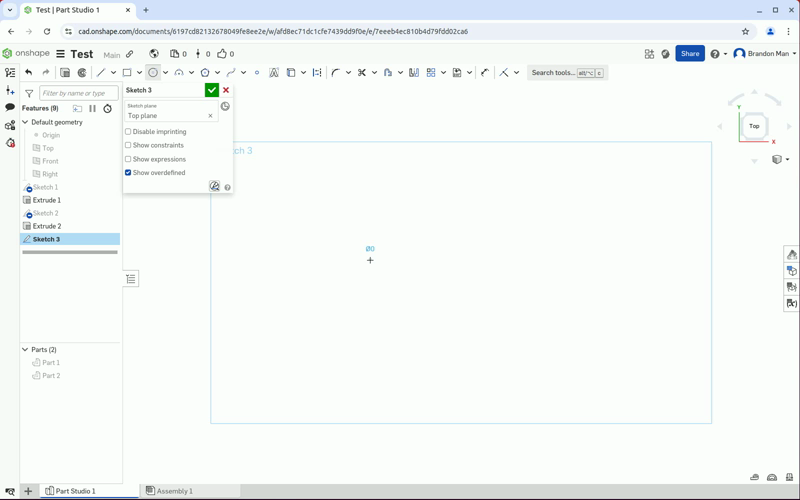
mouse_move(375, 259)
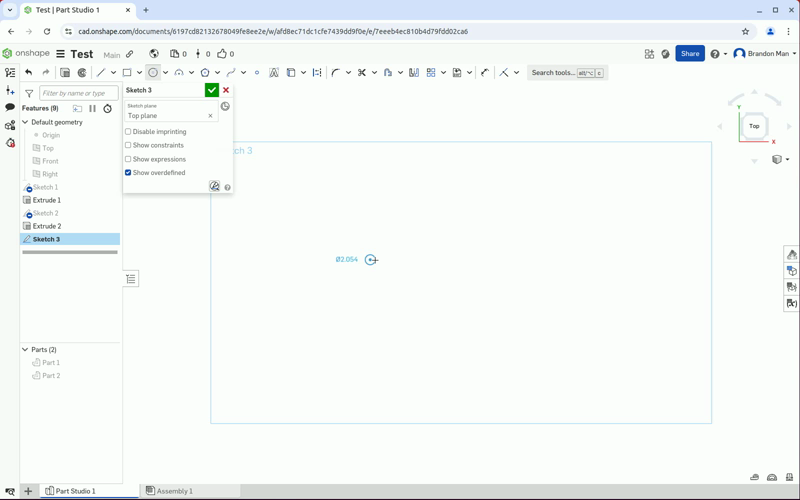
click(375, 259)
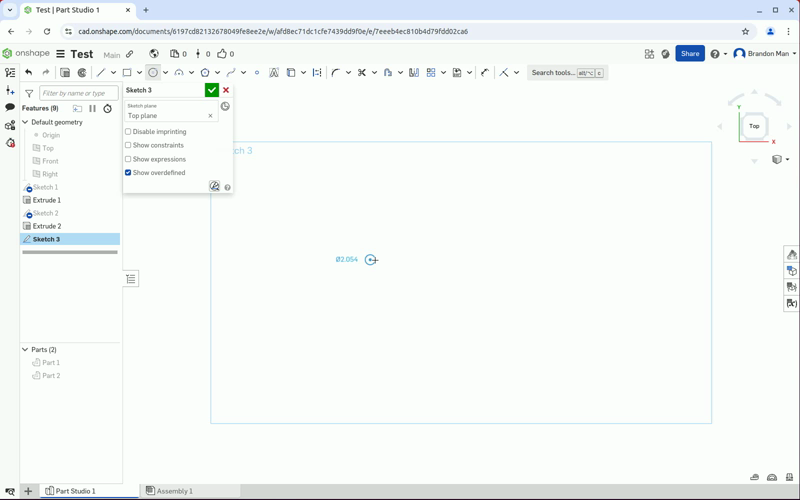
key(esc)
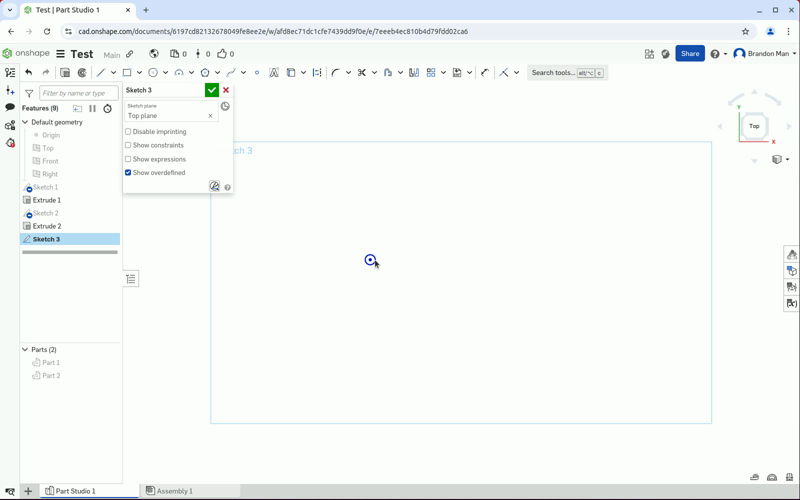
mouse_move(374, 257)
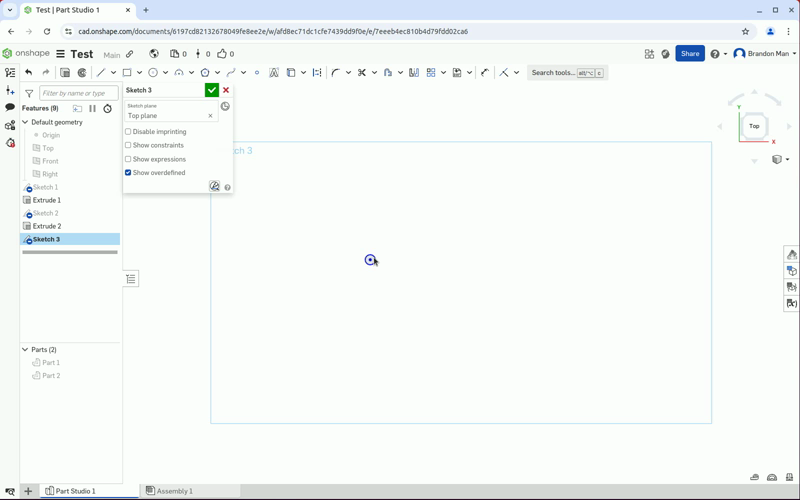
scroll(6)
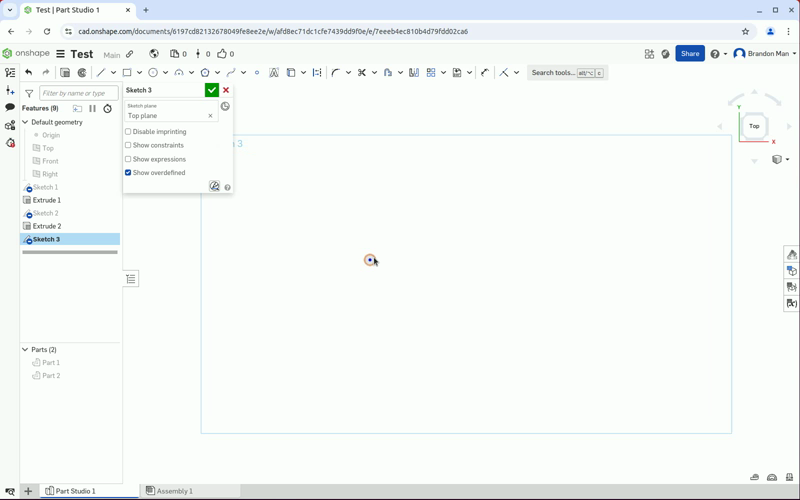
scroll(6)
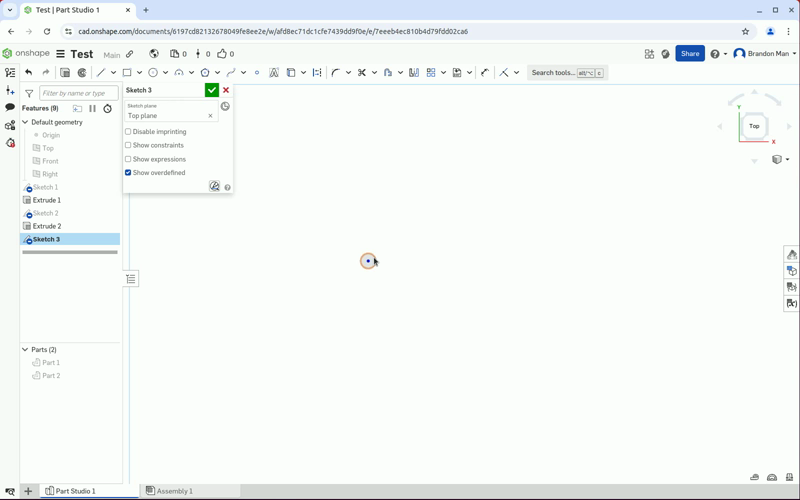
scroll(6)
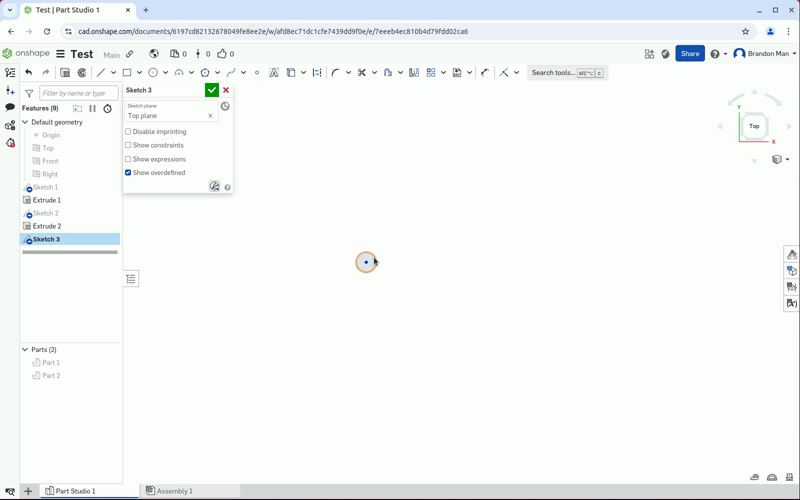
scroll(6)
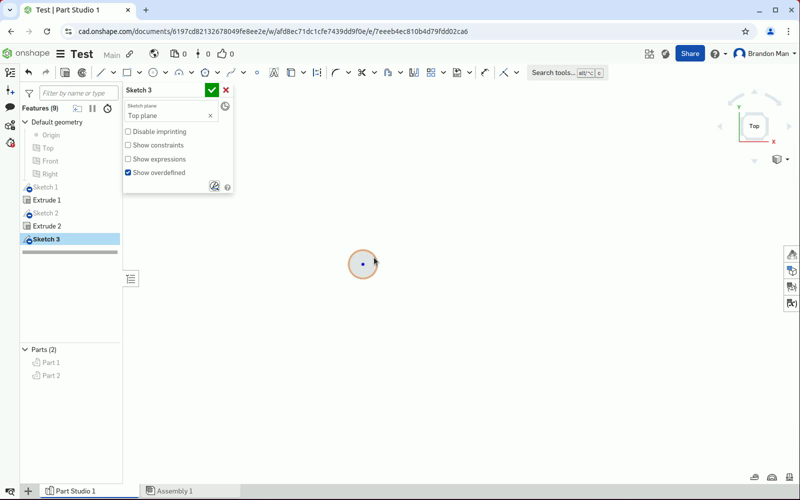
scroll(6)
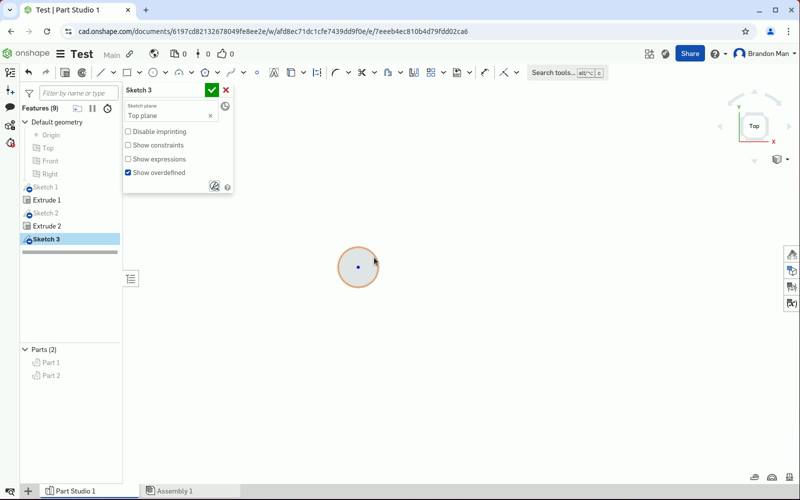
scroll(6)
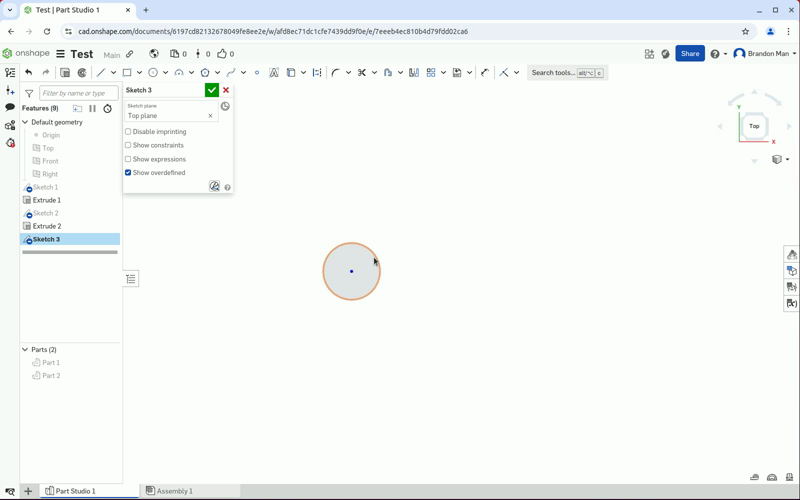
scroll(6)
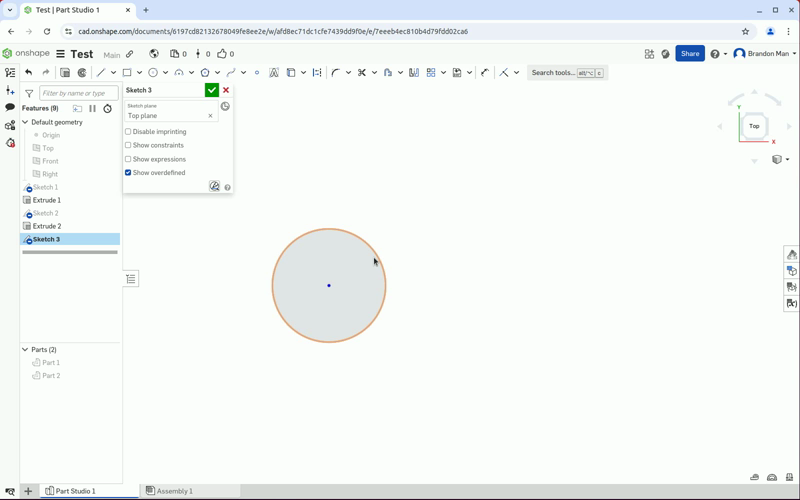
click(374, 257)
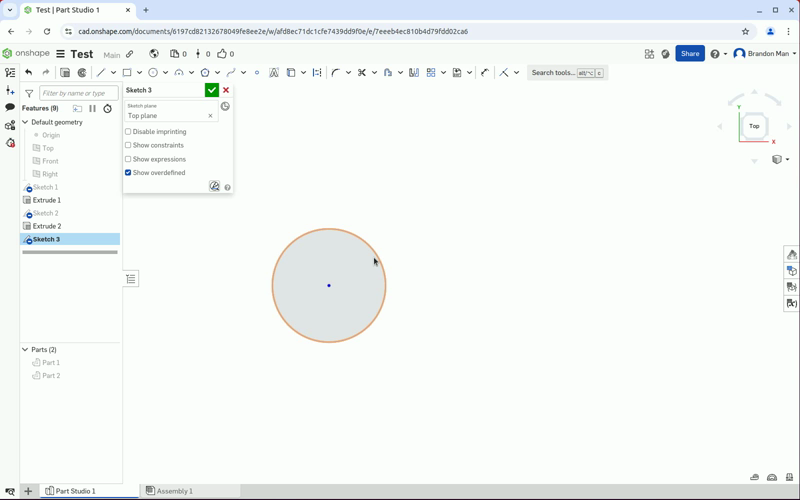
scroll(-6)
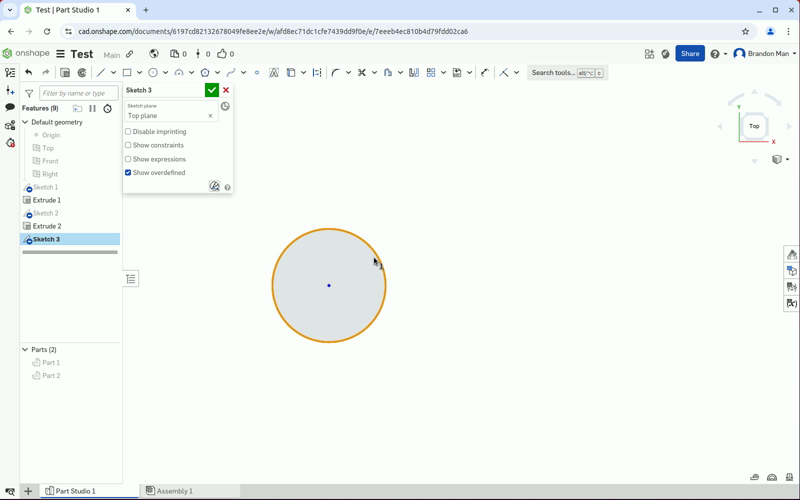
scroll(-6)
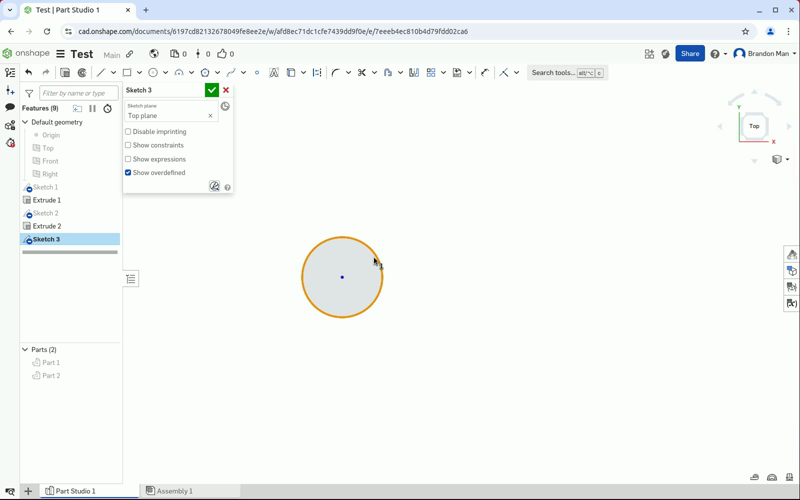
scroll(-6)
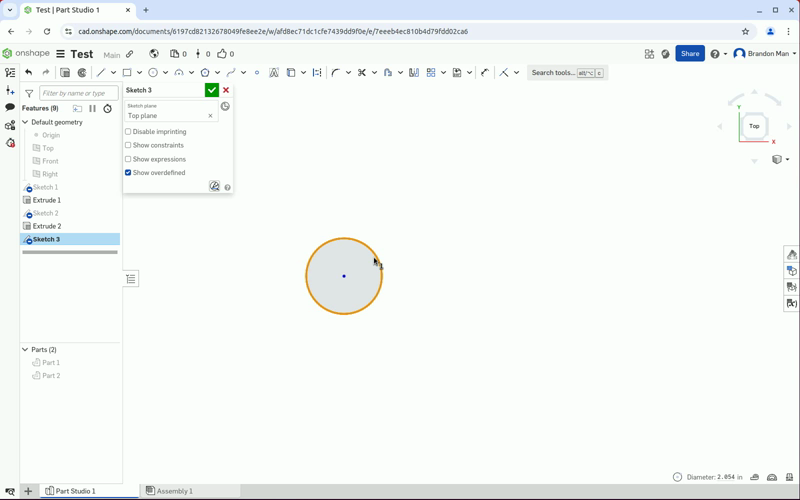
scroll(-6)
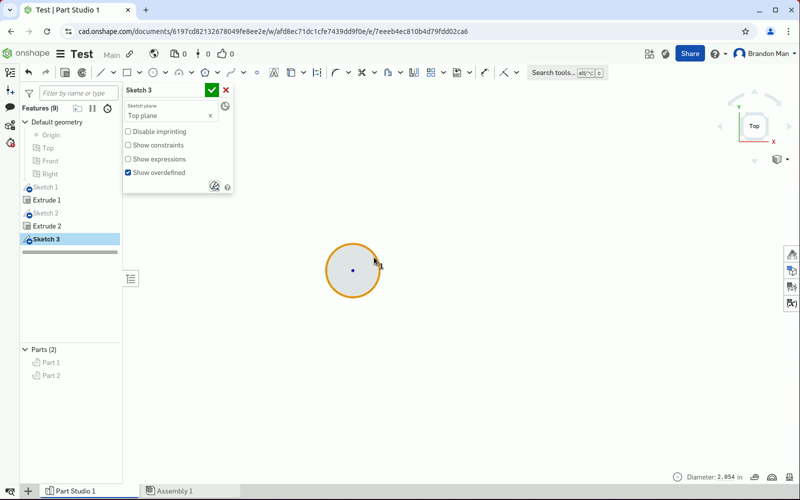
scroll(-6)
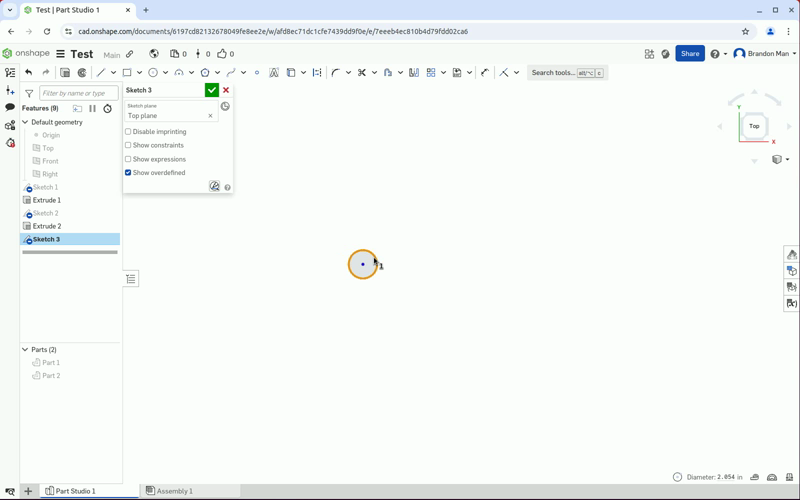
scroll(-6)
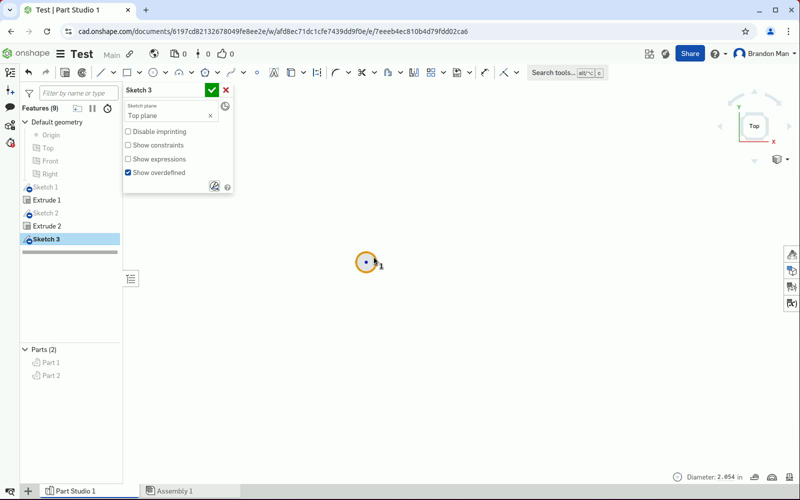
scroll(-6)
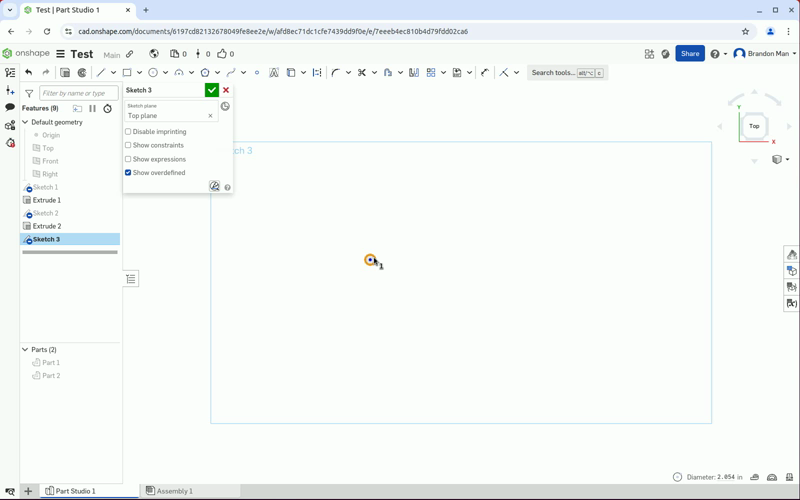
mouse_move(73, 352)
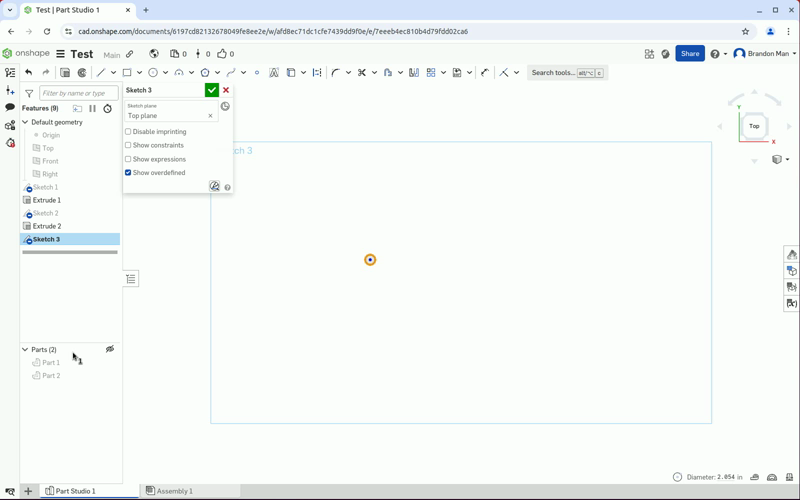
key(shift+y)
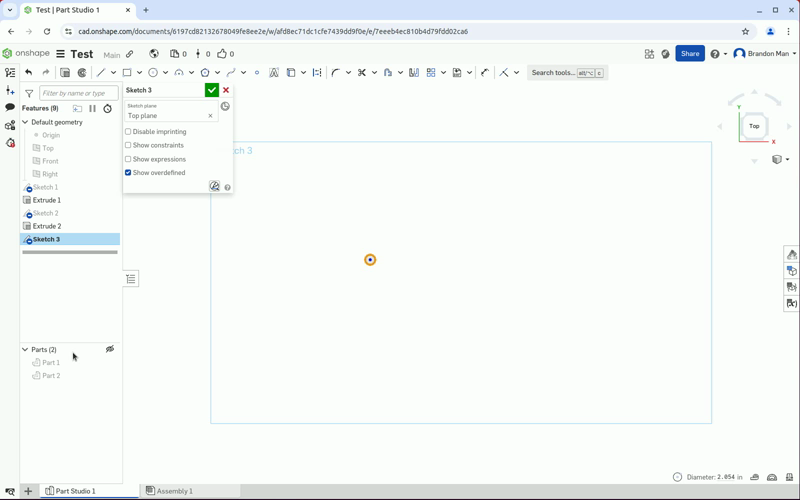
key(shift+e)
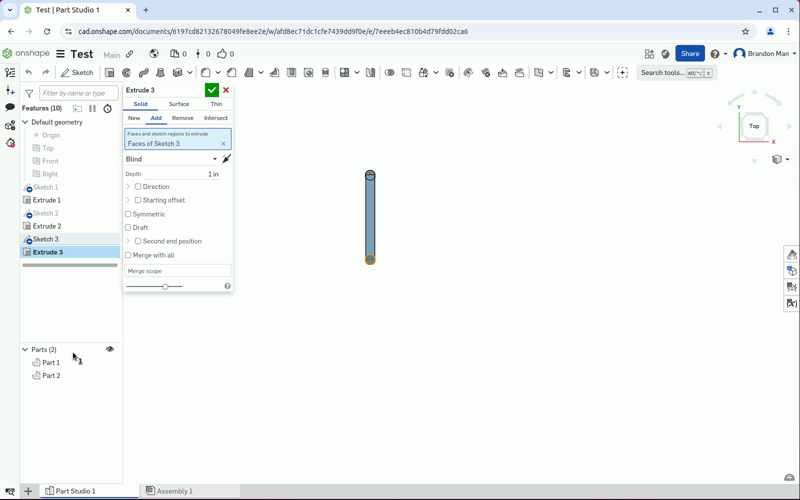
mouse_move(143, 106)
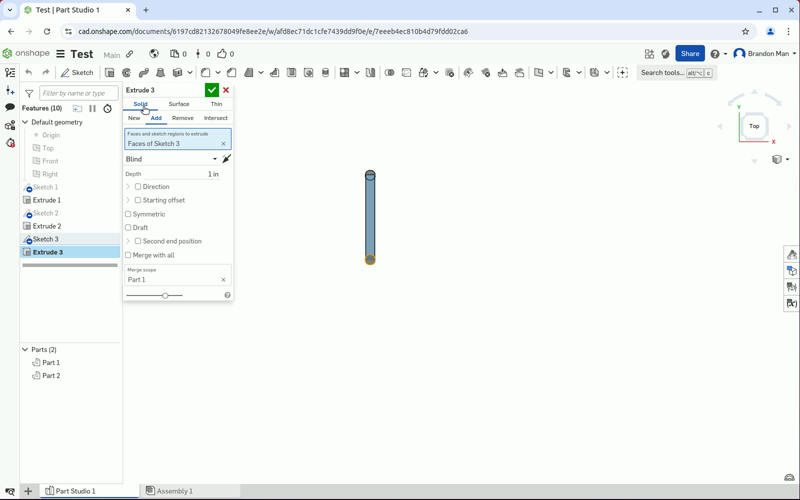
click(143, 106)
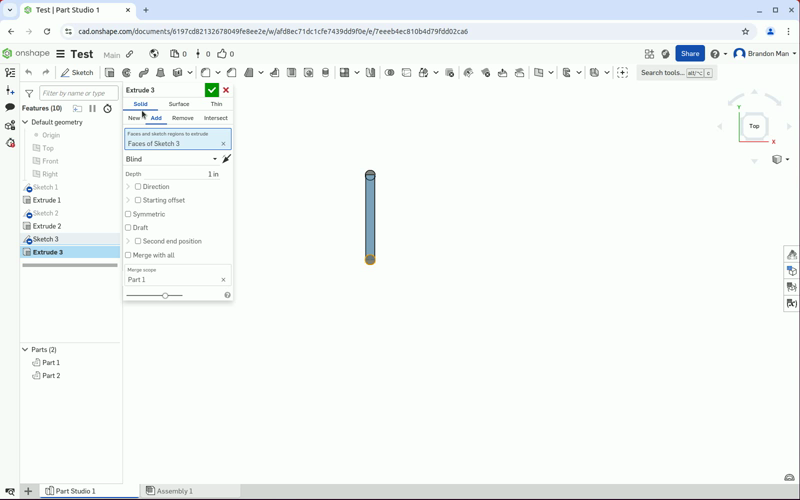
mouse_move(137, 120)
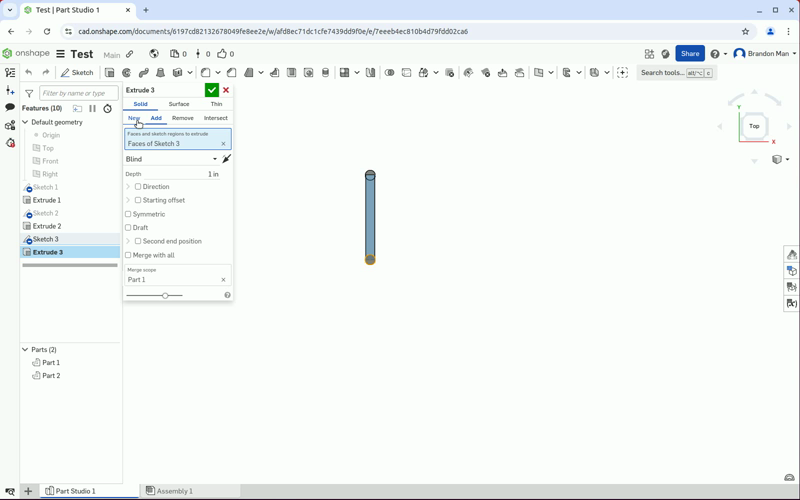
click(137, 120)
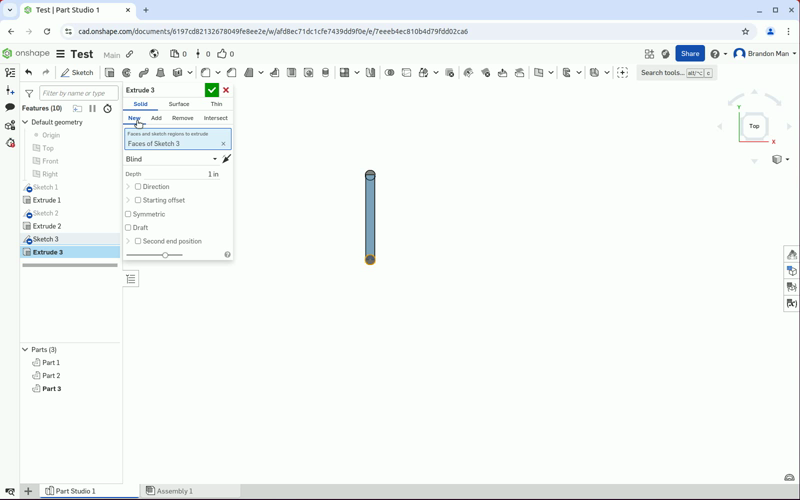
key(tab, 4)
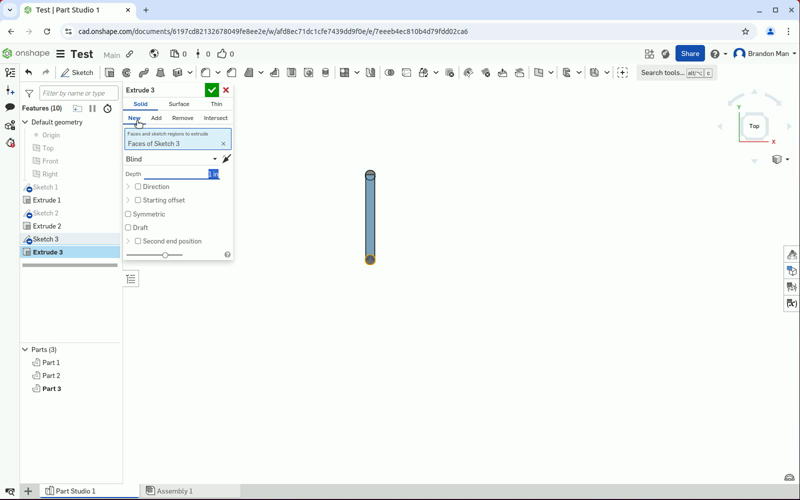
text(0.241)
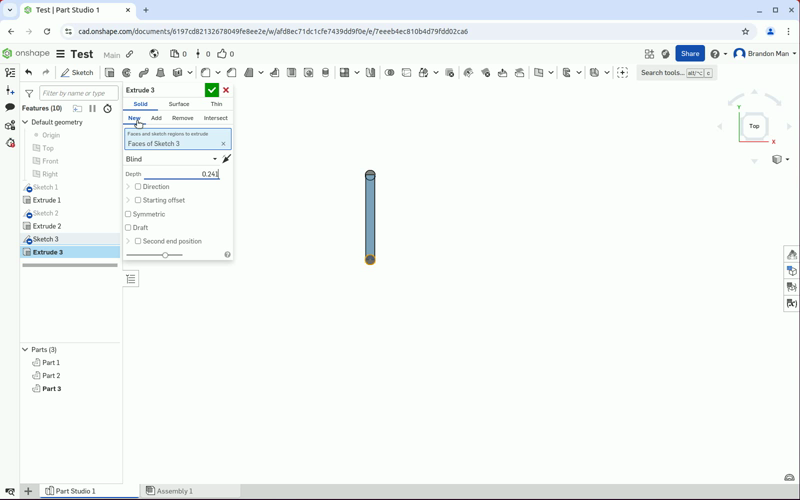
key(enter)
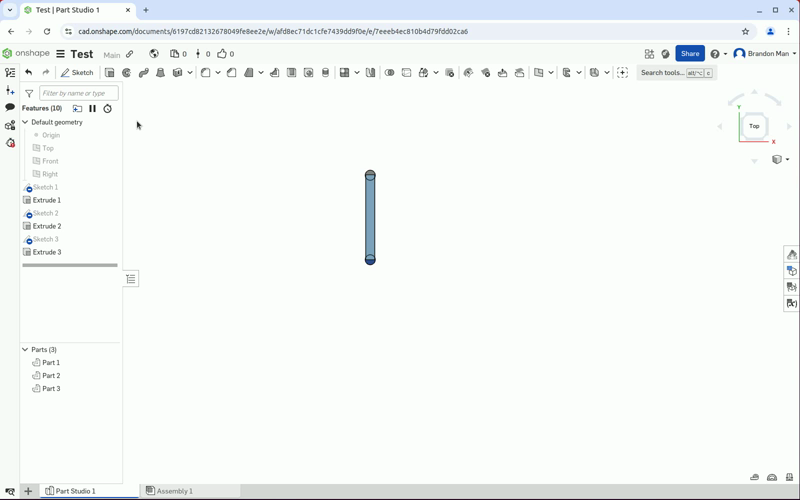
key(shift+h)
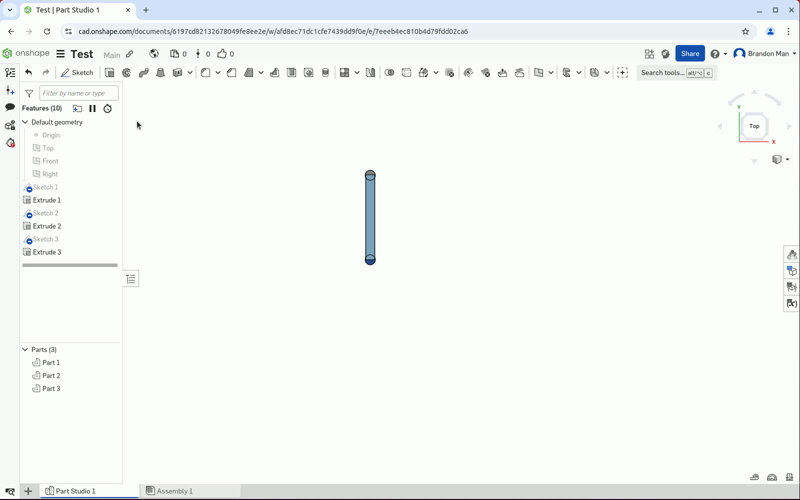
key(shift+h)
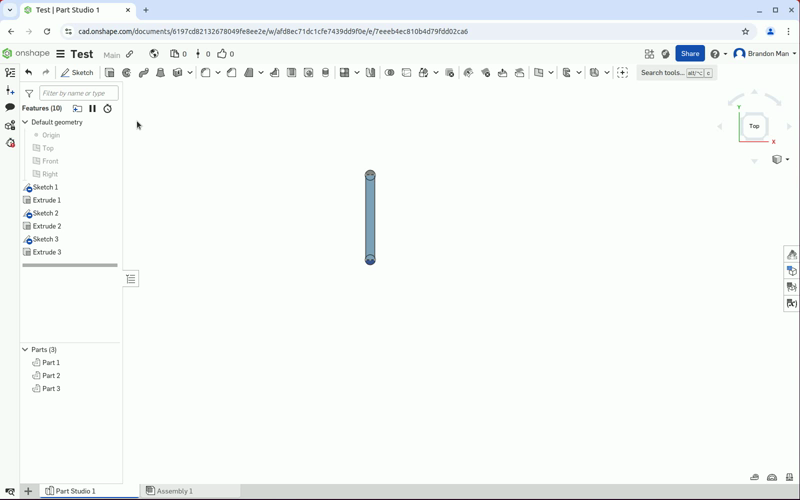
key(shift+7)
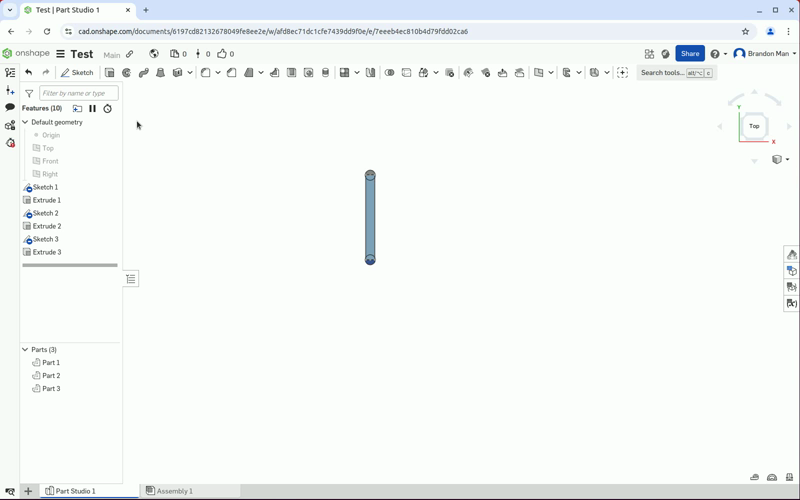
key(up, 3)
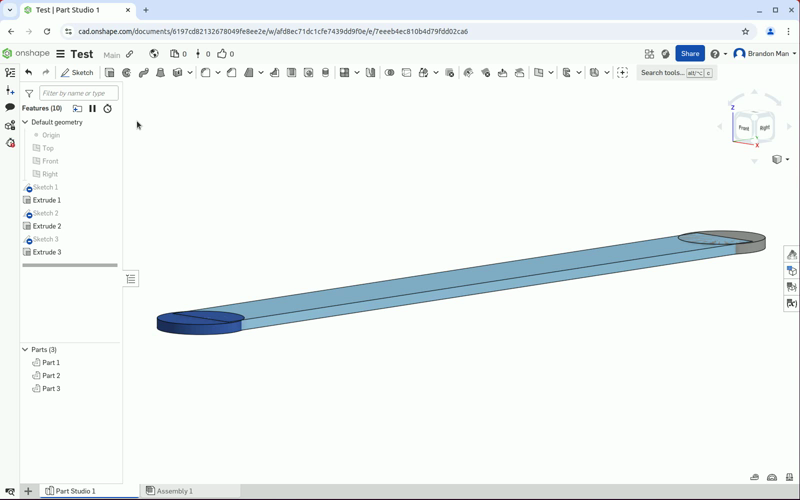
key(left, 3)
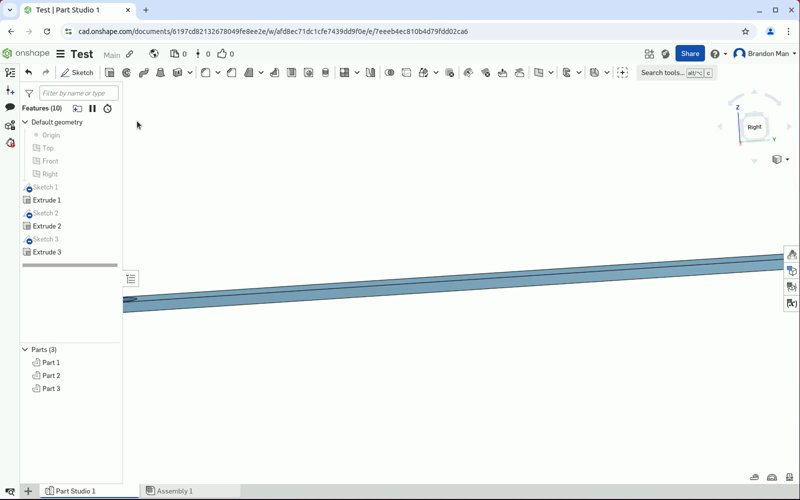
key(right, 3)
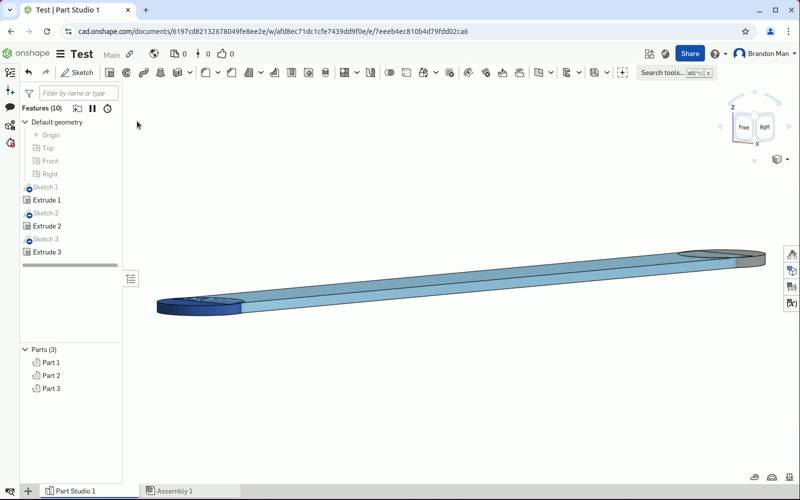
key(down, 3)
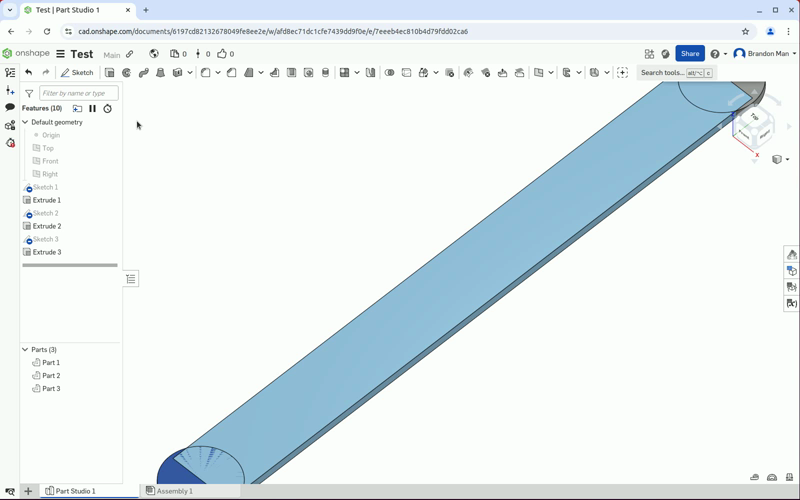
mouse_move(73, 189)
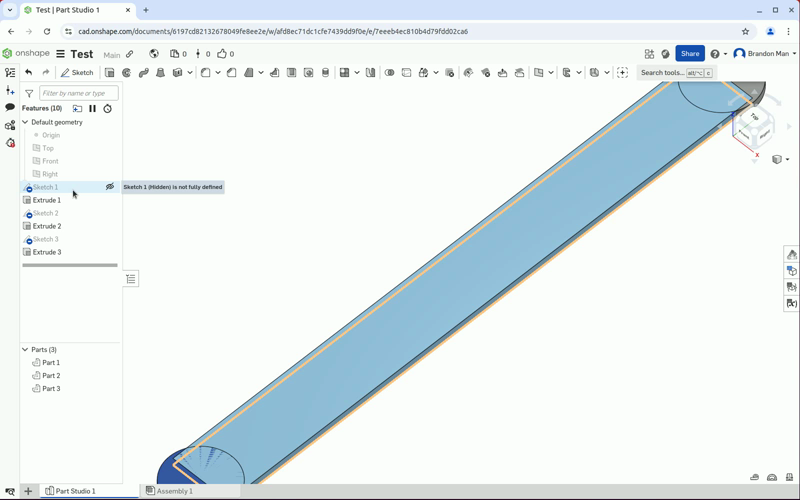
click(73, 189)